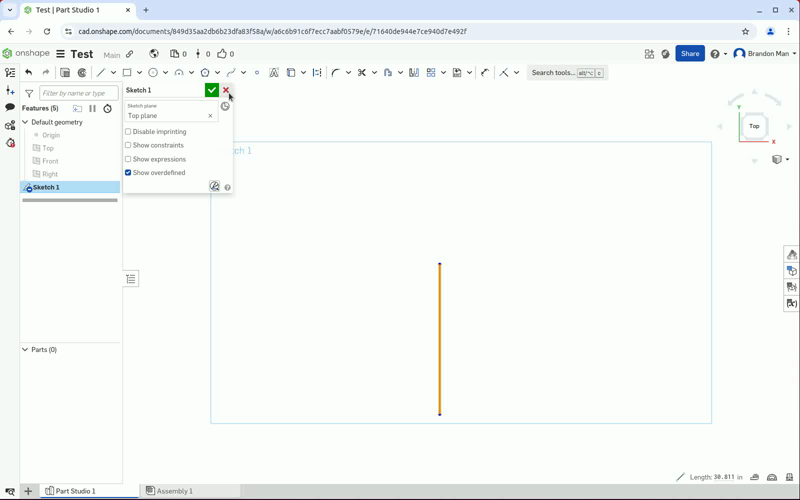
key(shift+h)
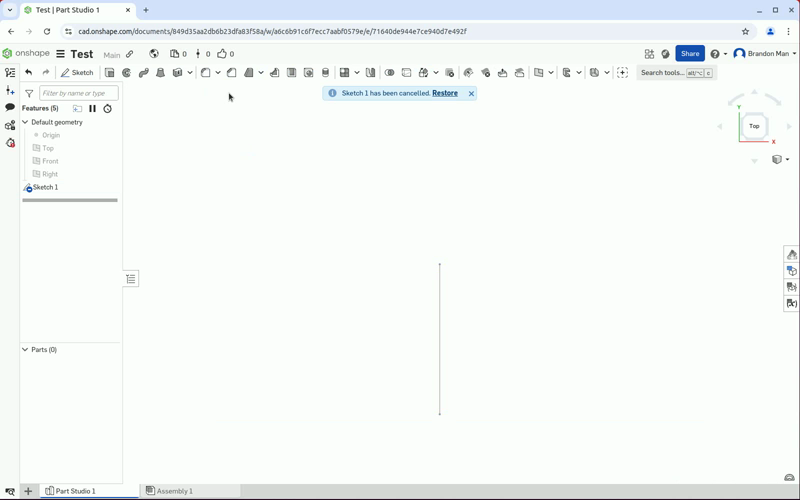
key(shift+s)
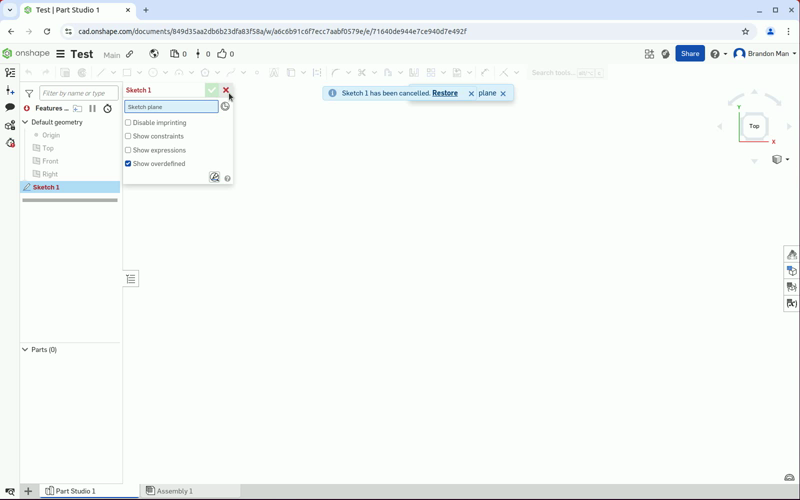
mouse_move(73, 150)
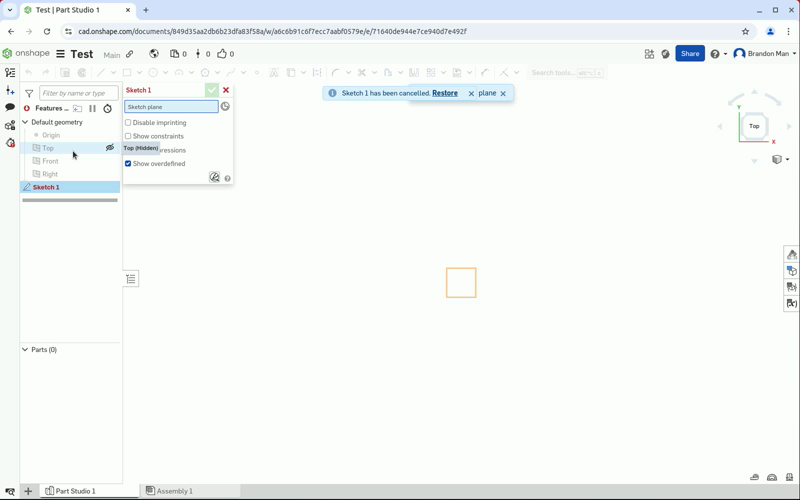
click(73, 150)
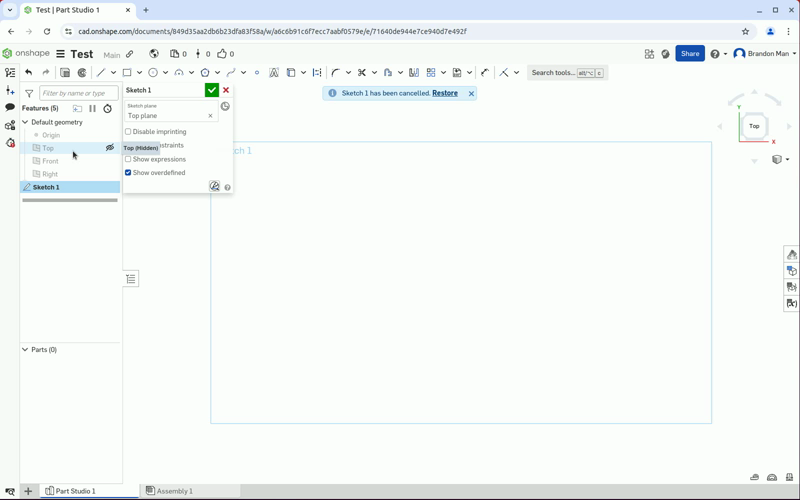
mouse_move(73, 352)
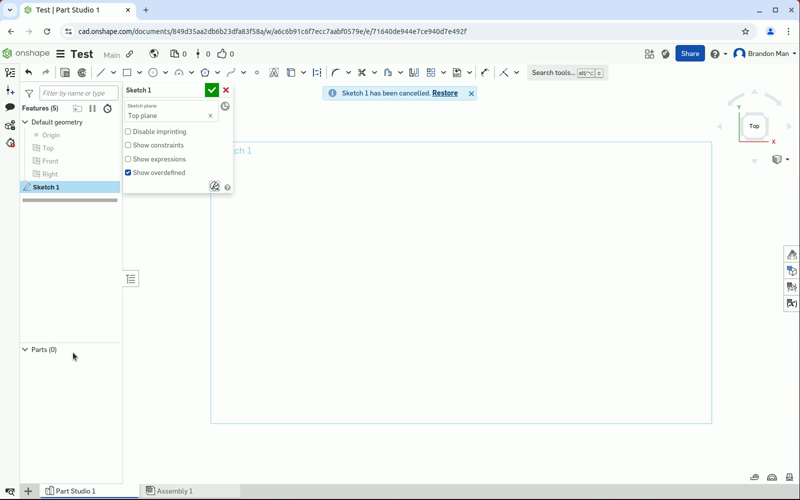
key(y)
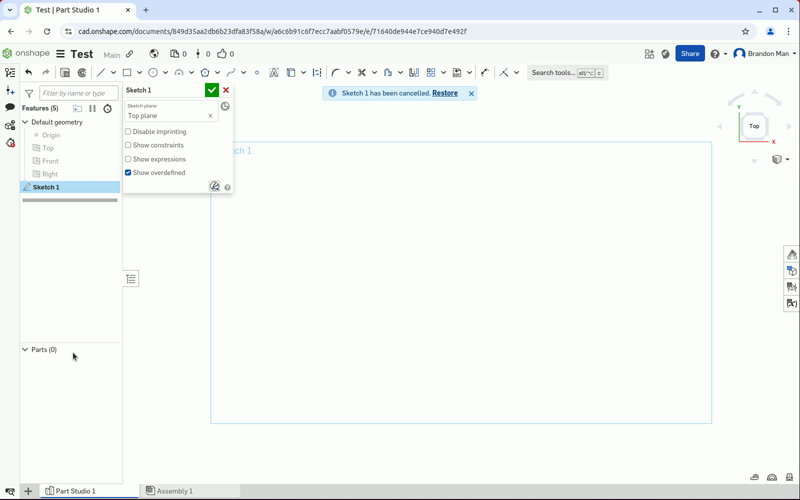
key(l)
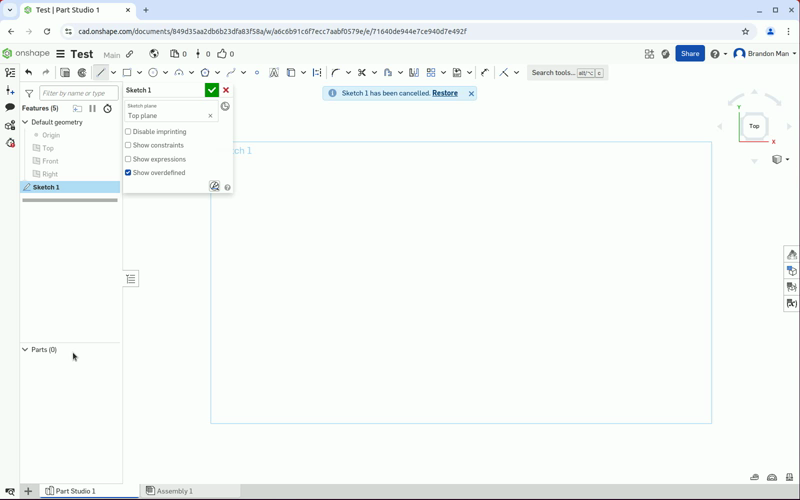
key_down(shift)
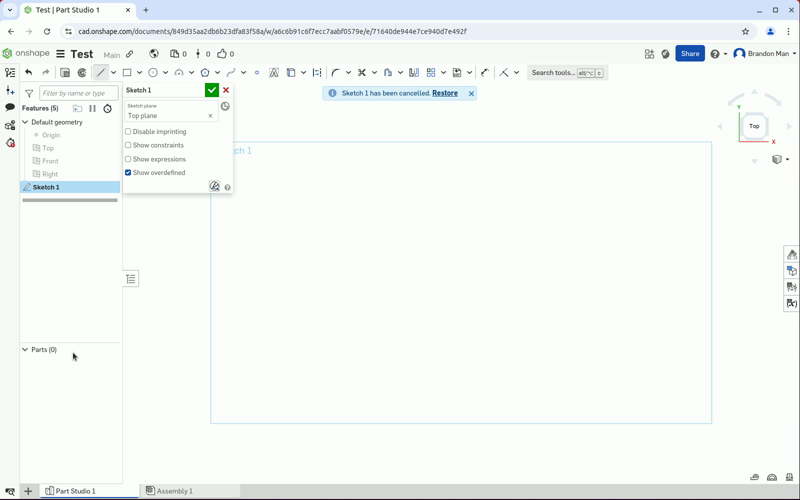
mouse_move(395, 388)
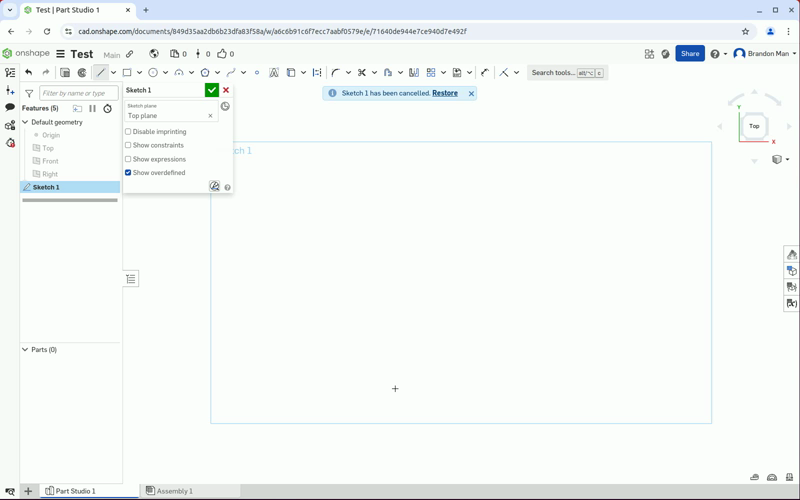
click(395, 388)
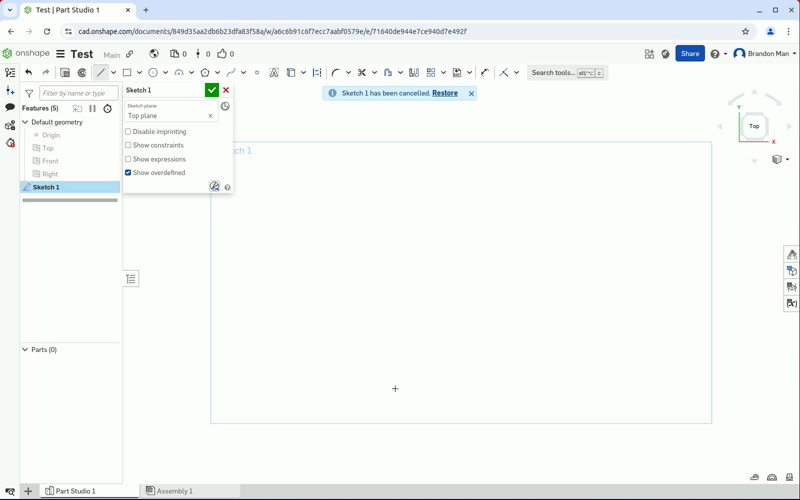
key_up(shift)
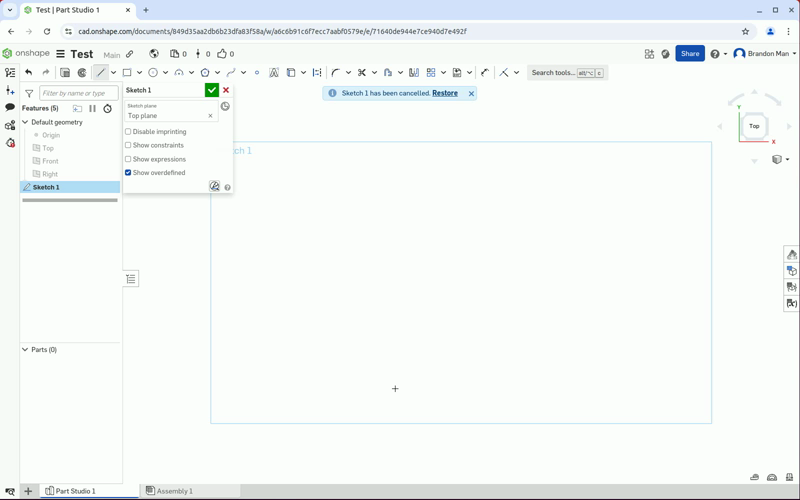
key_down(shift)
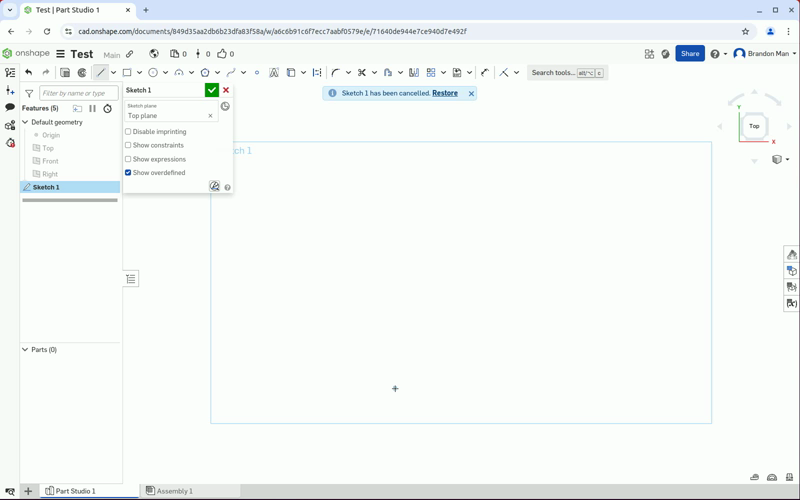
mouse_move(524, 388)
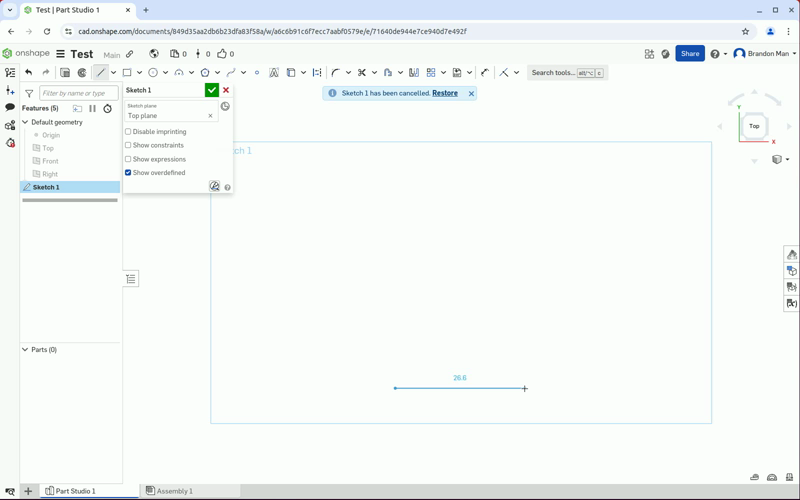
click(524, 388)
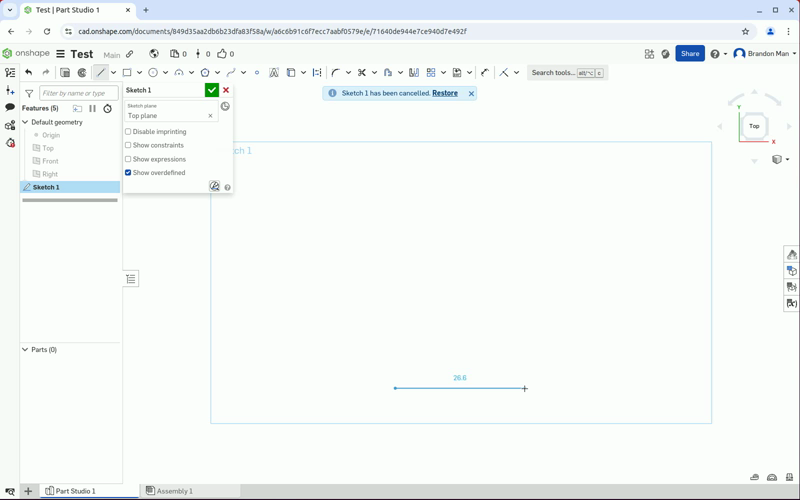
key_up(shift)
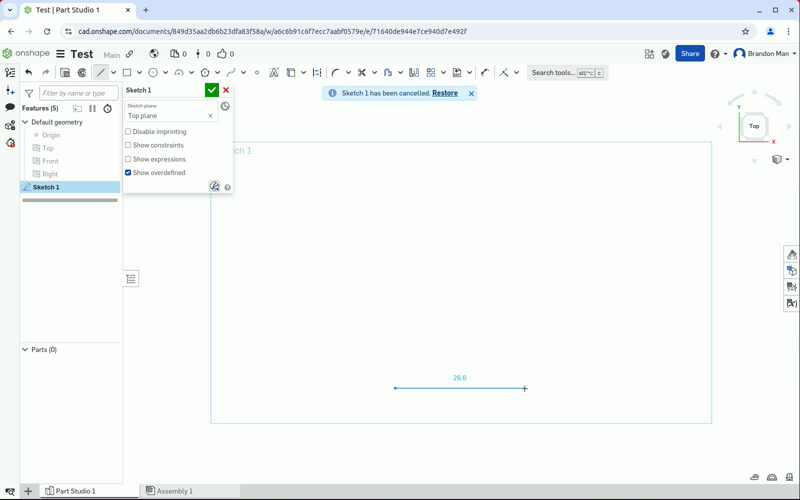
key_down(shift)
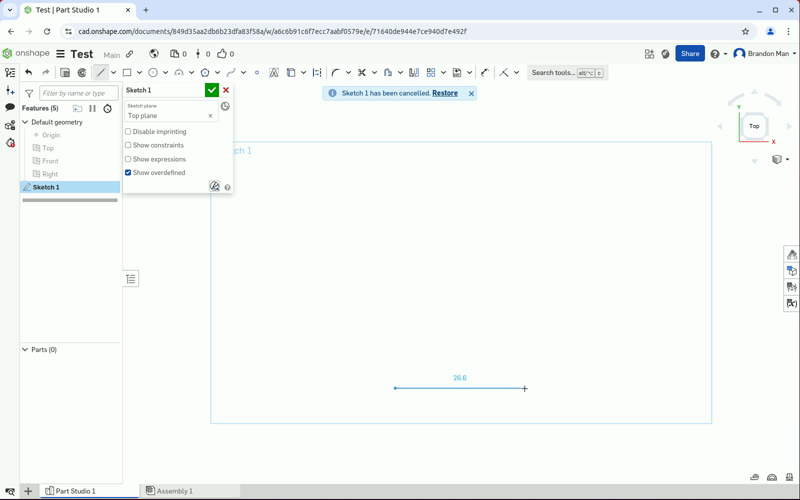
mouse_move(524, 179)
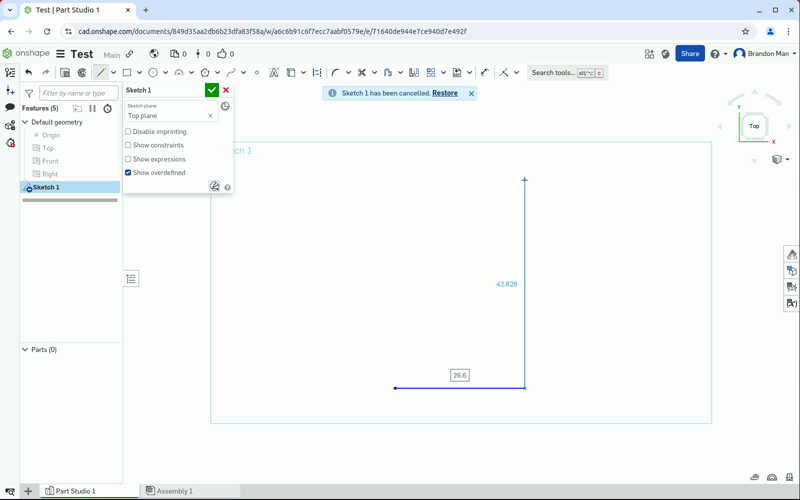
click(524, 179)
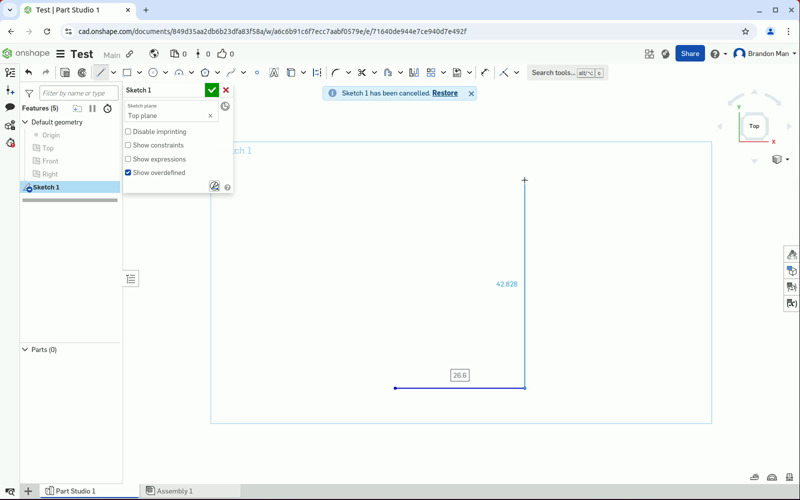
key_up(shift)
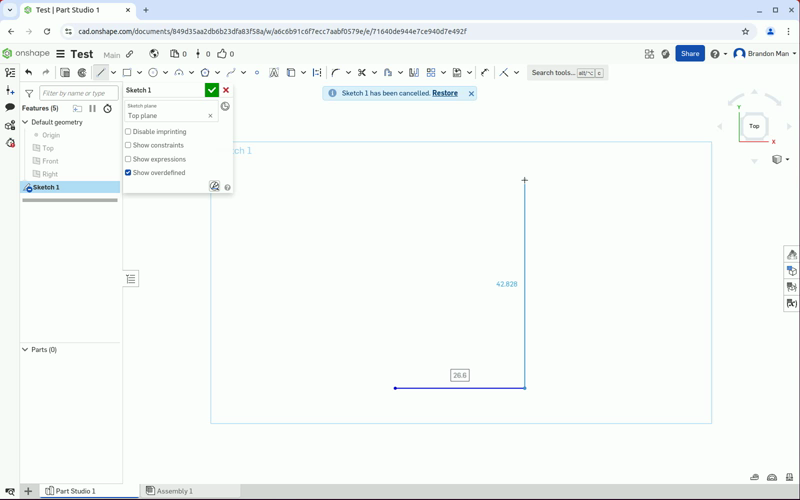
key_down(shift)
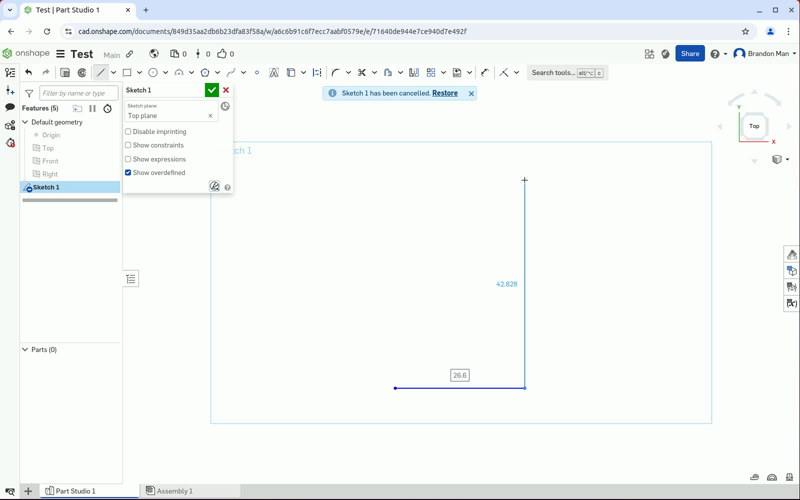
mouse_move(395, 179)
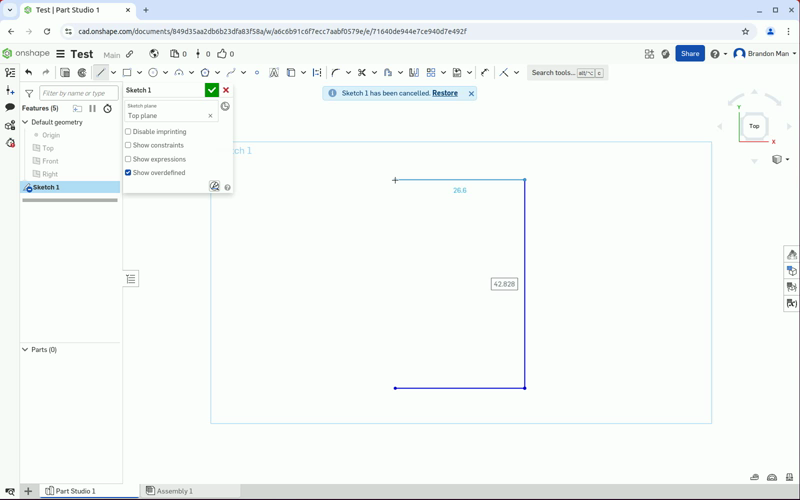
click(395, 179)
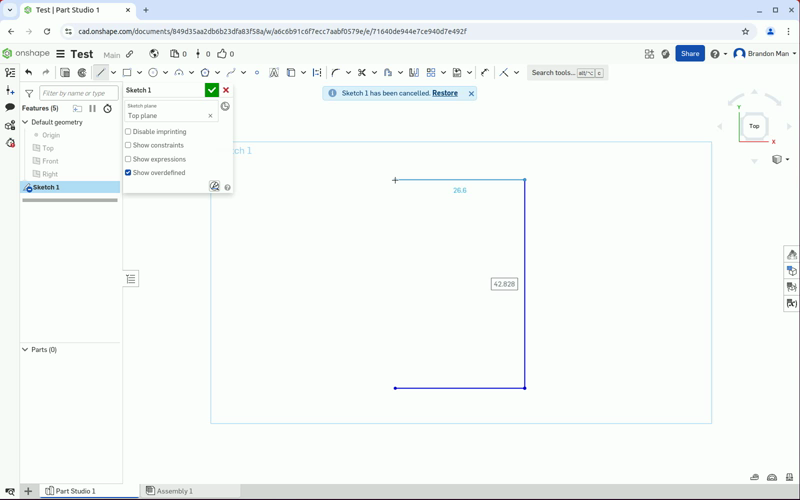
key_up(shift)
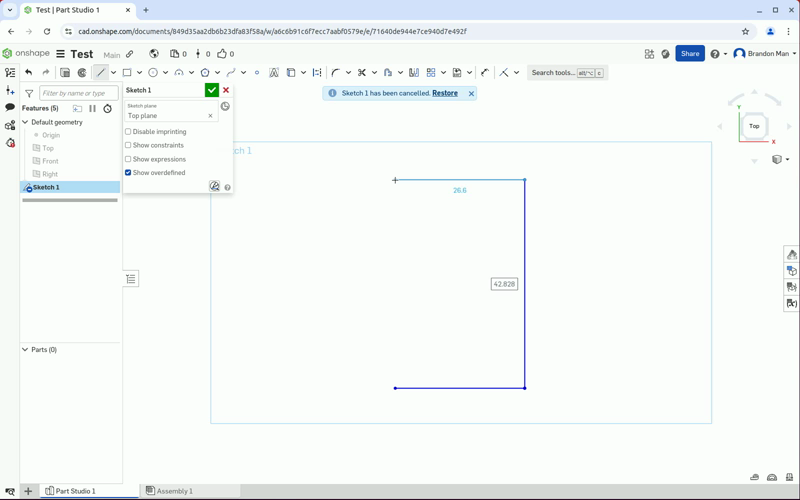
key_down(shift)
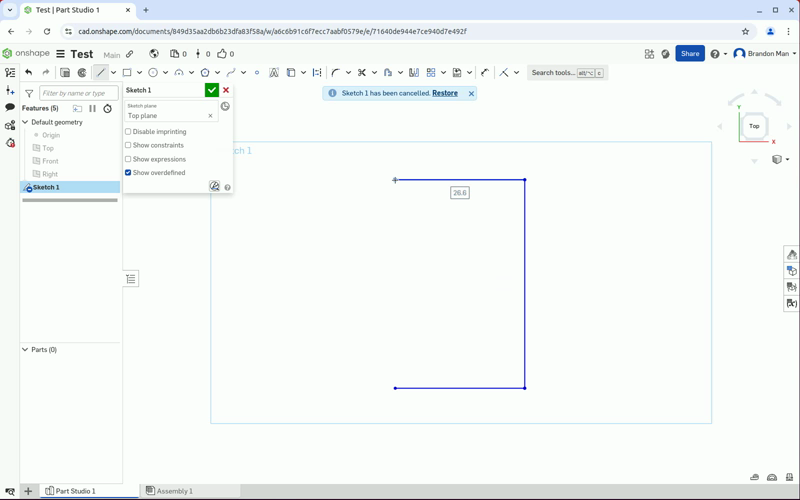
mouse_move(395, 388)
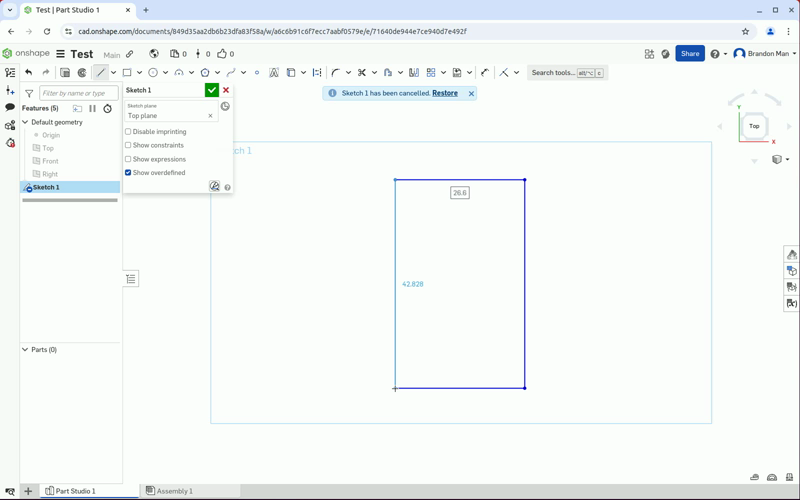
key_up(shift)
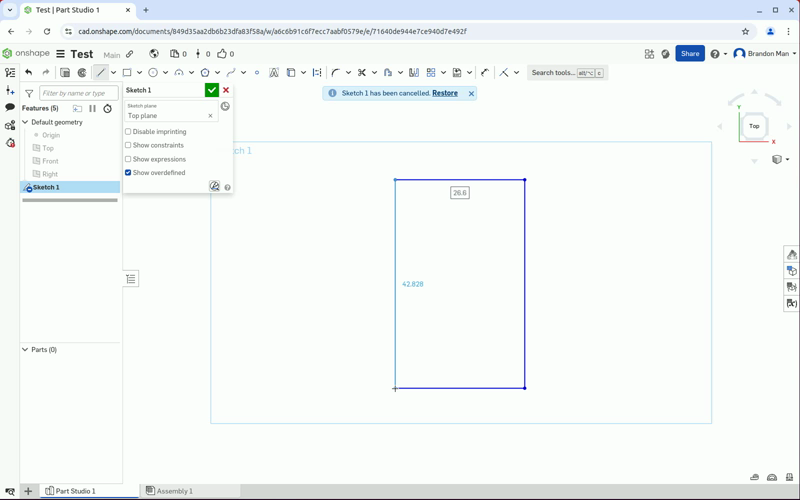
click(395, 388)
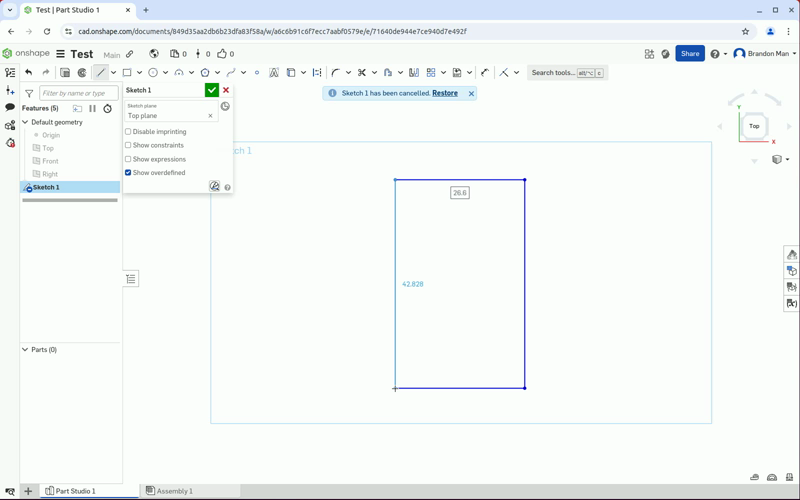
key(esc)
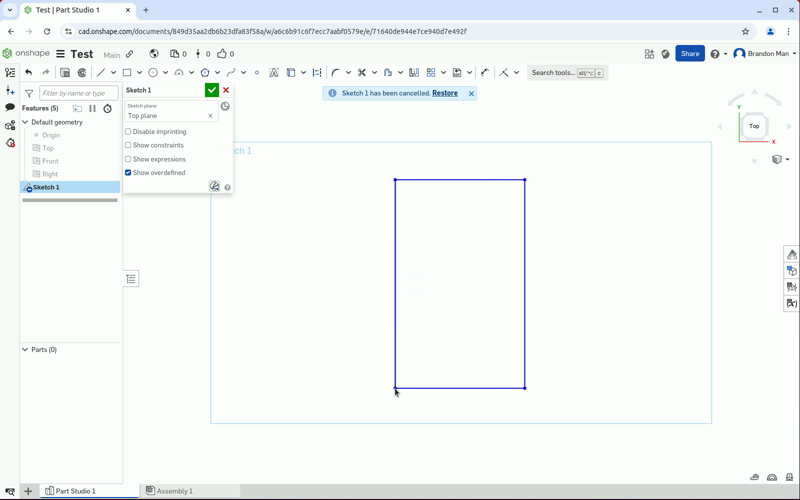
mouse_move(436, 269)
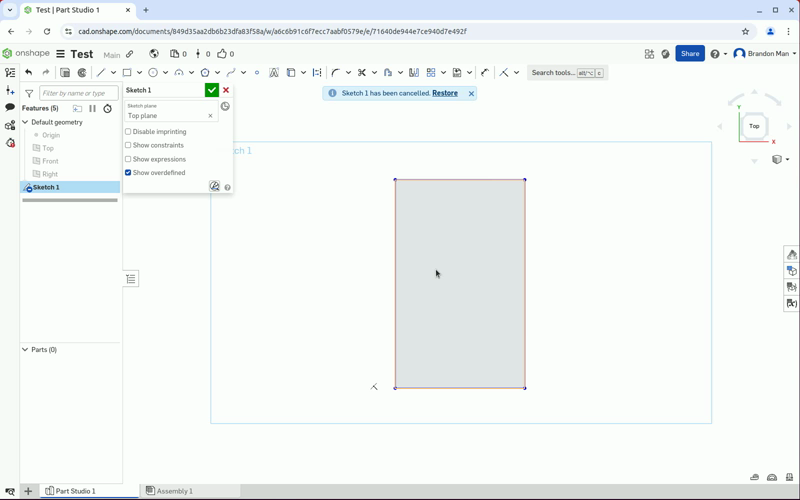
click(436, 269)
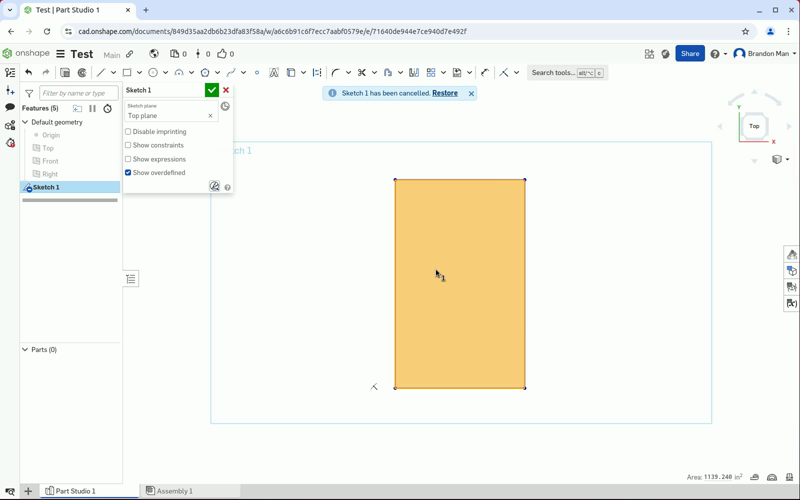
mouse_move(73, 352)
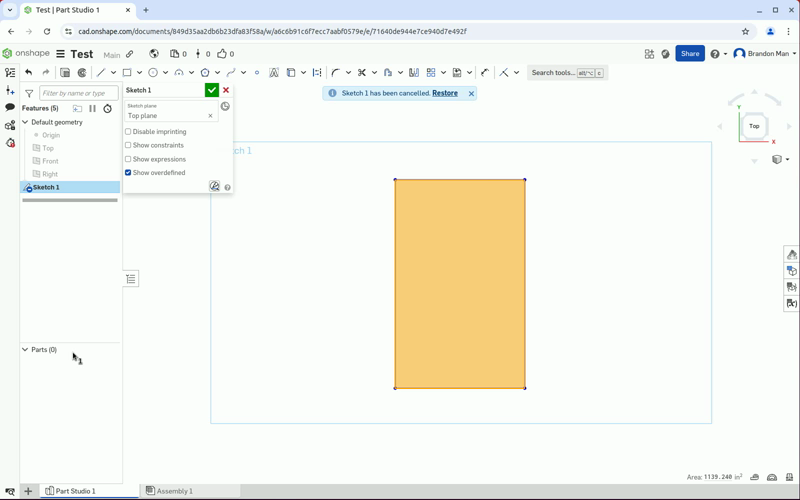
key(shift+y)
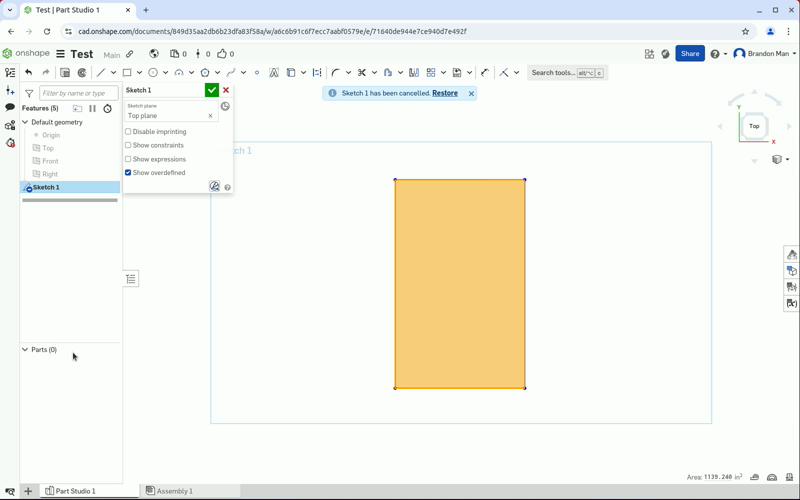
key(shift+e)
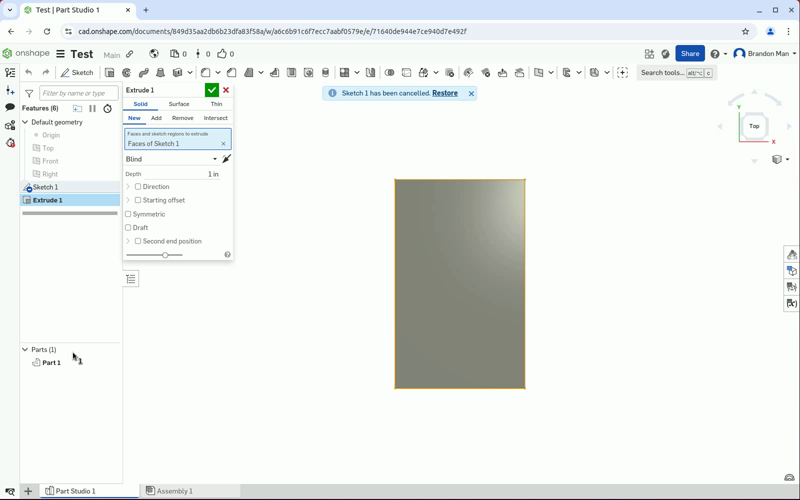
mouse_move(143, 106)
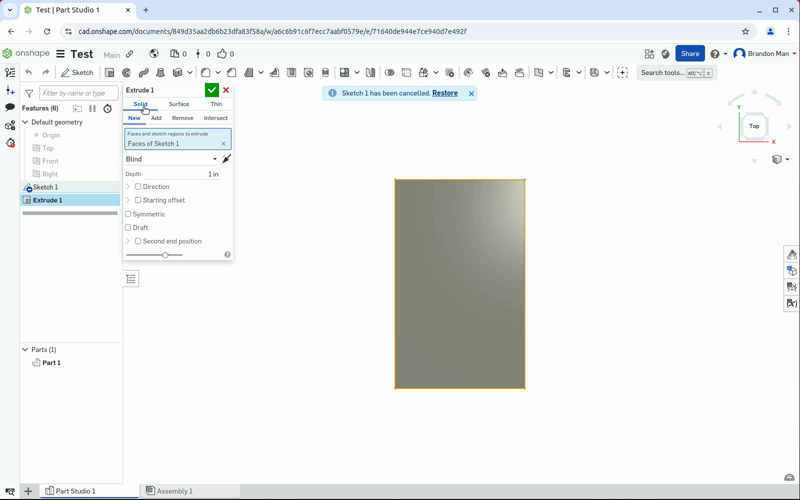
click(143, 106)
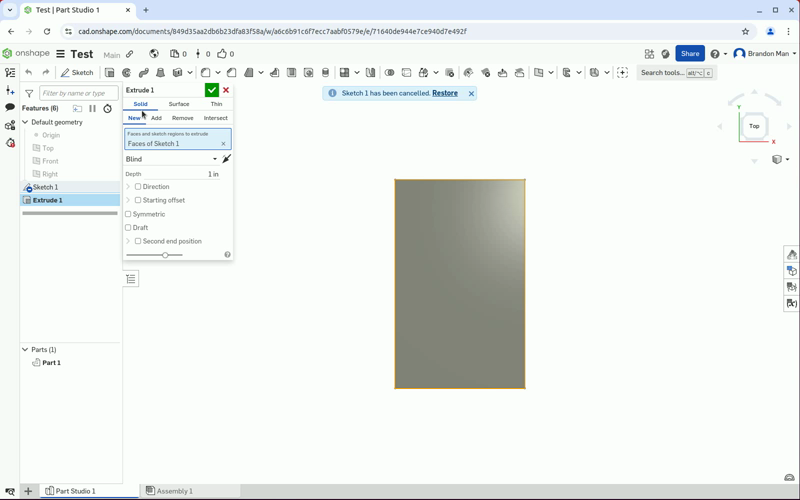
mouse_move(137, 120)
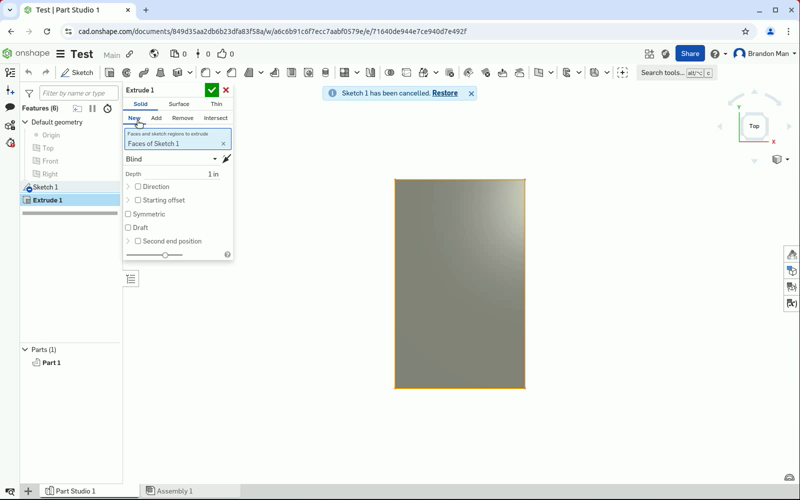
click(137, 120)
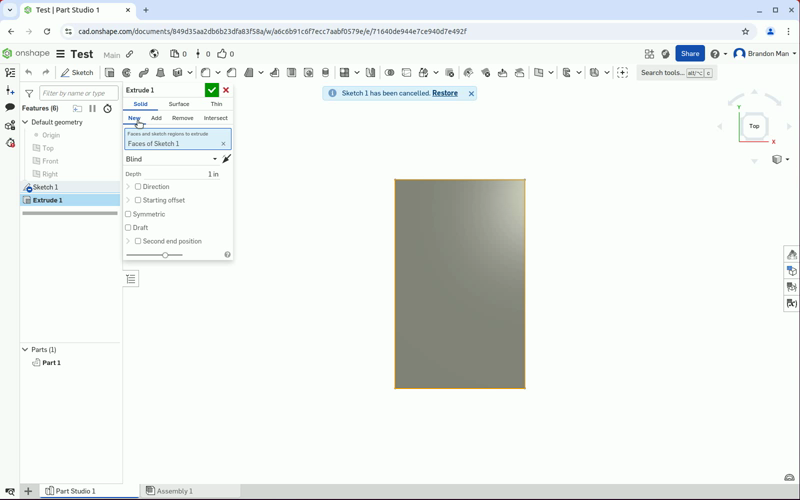
key(tab, 4)
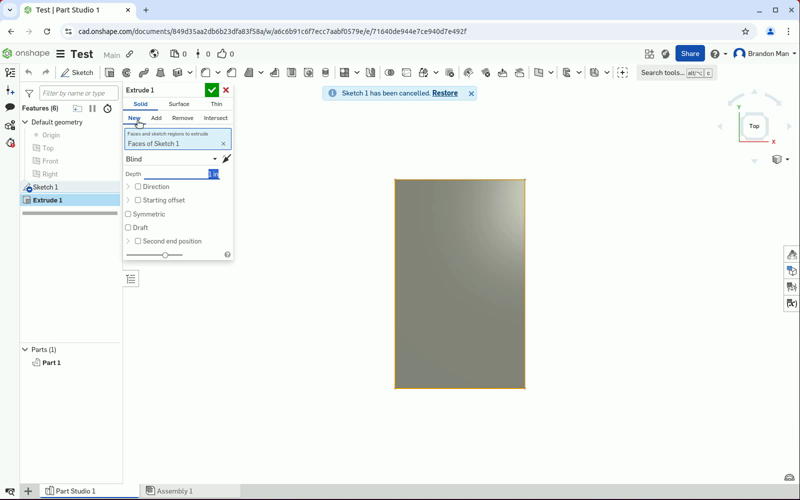
text(0.481)
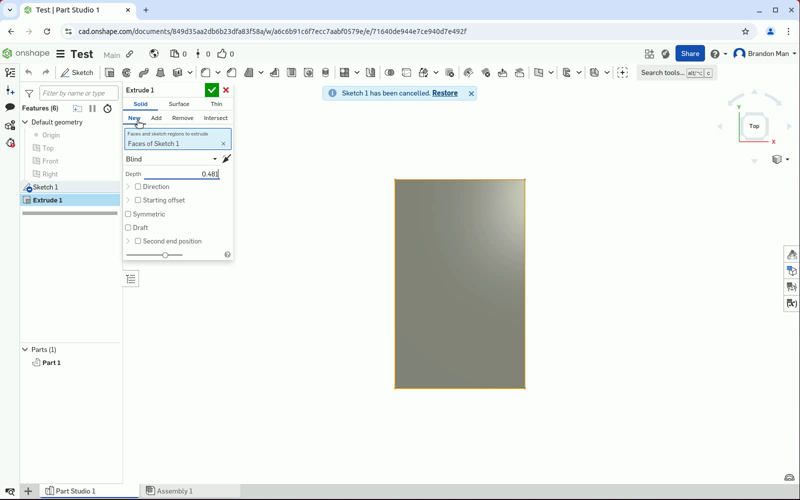
key(enter)
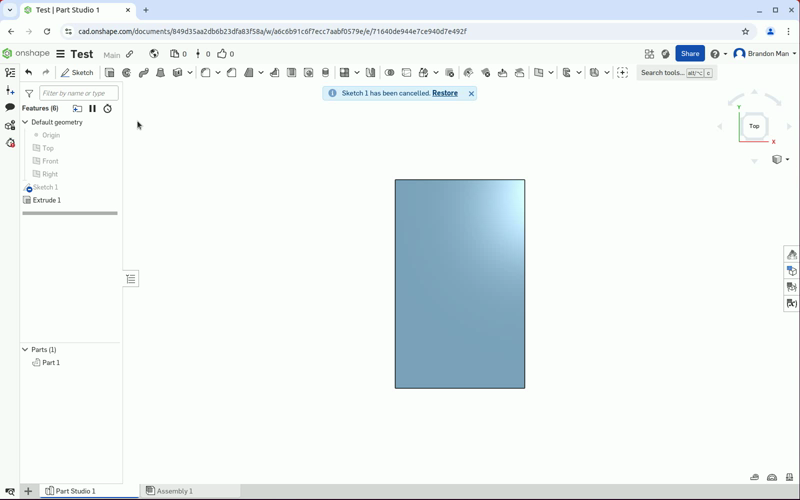
key(shift+h)
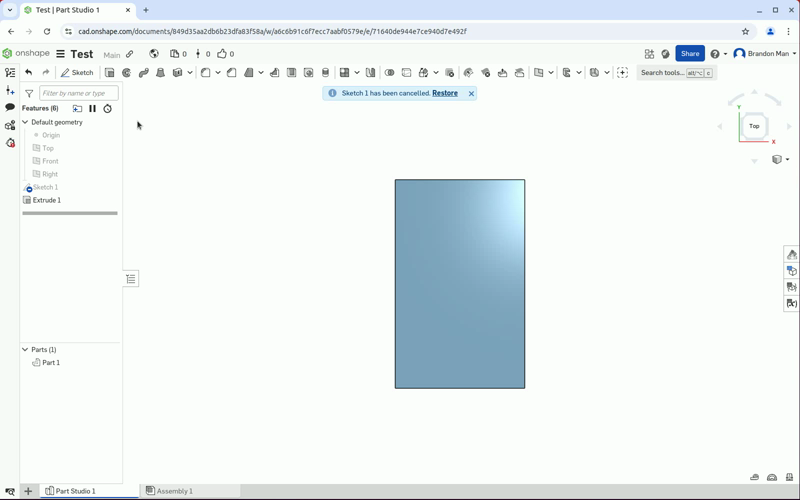
key(shift+h)
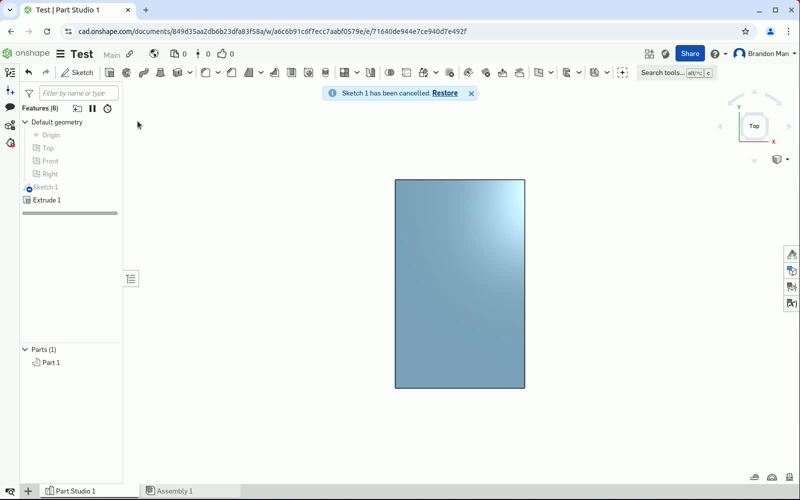
mouse_move(73, 189)
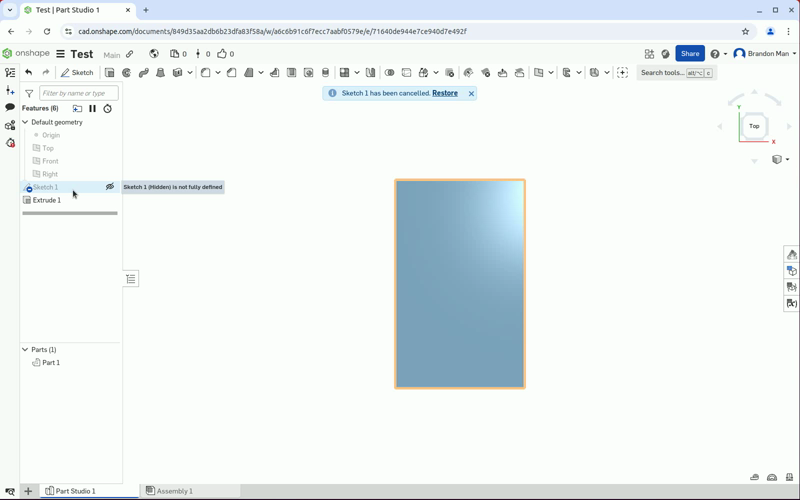
click(73, 189)
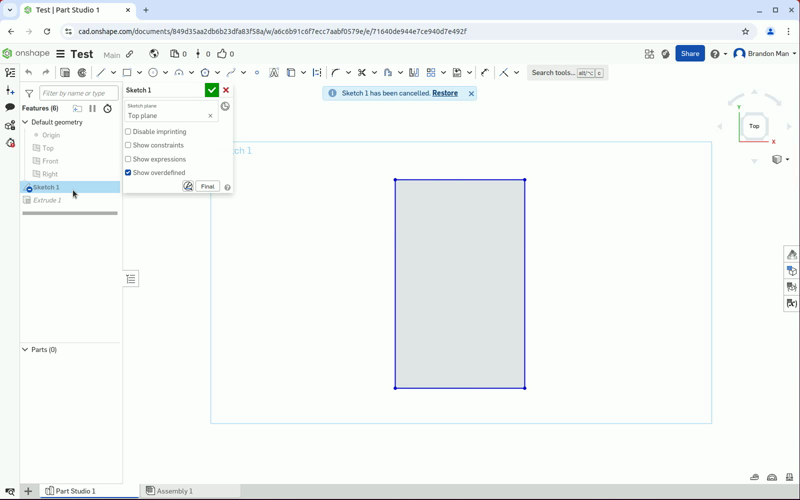
mouse_move(229, 92)
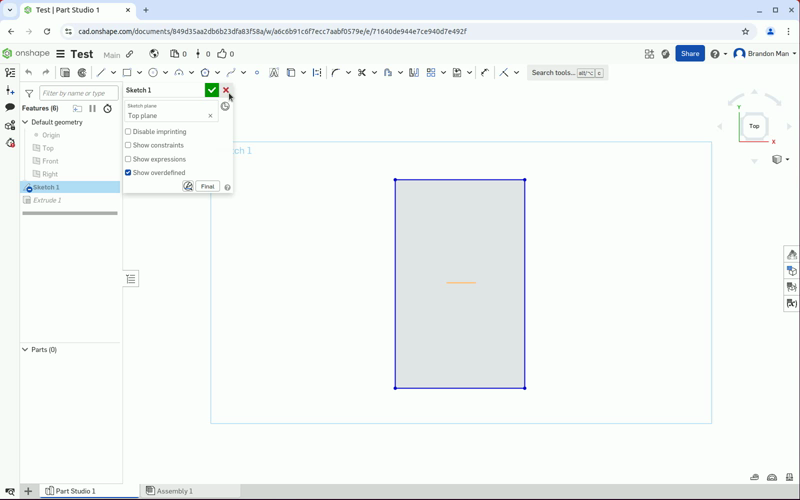
click(229, 92)
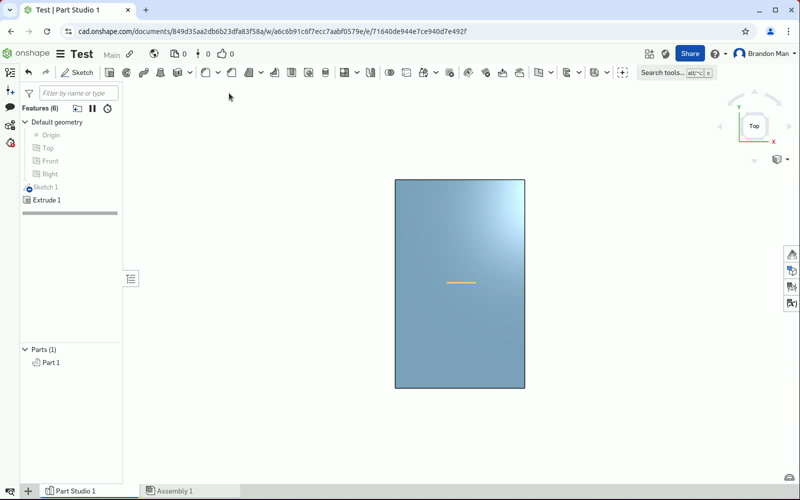
mouse_move(541, 75)
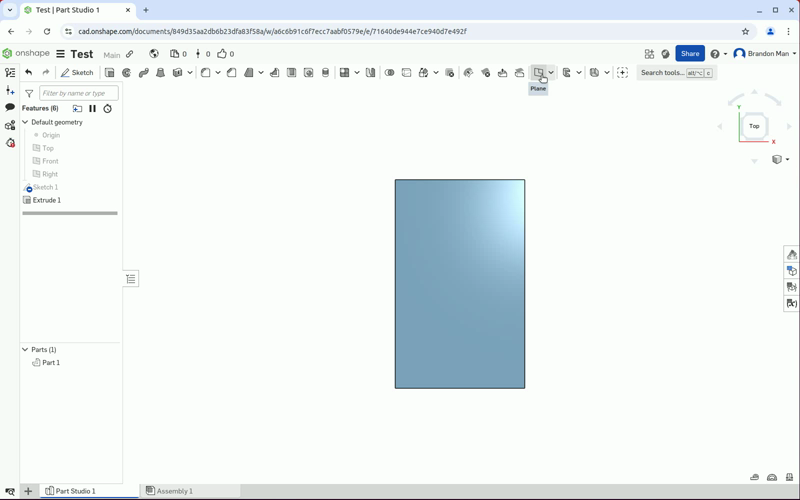
click(541, 75)
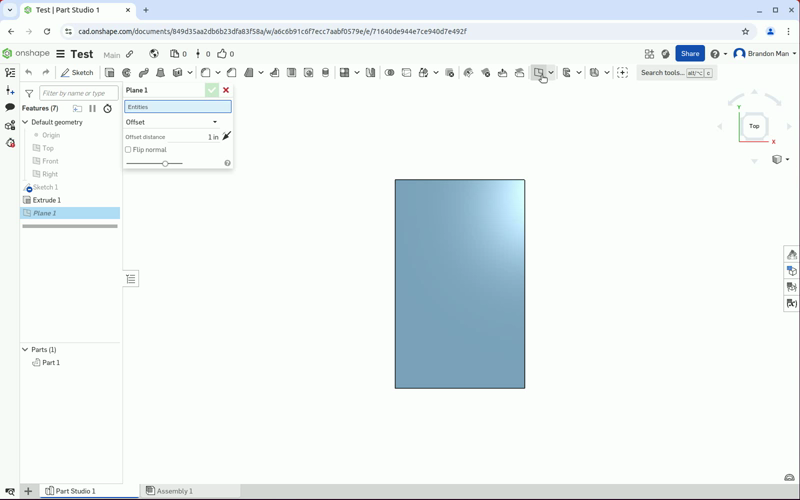
mouse_move(73, 150)
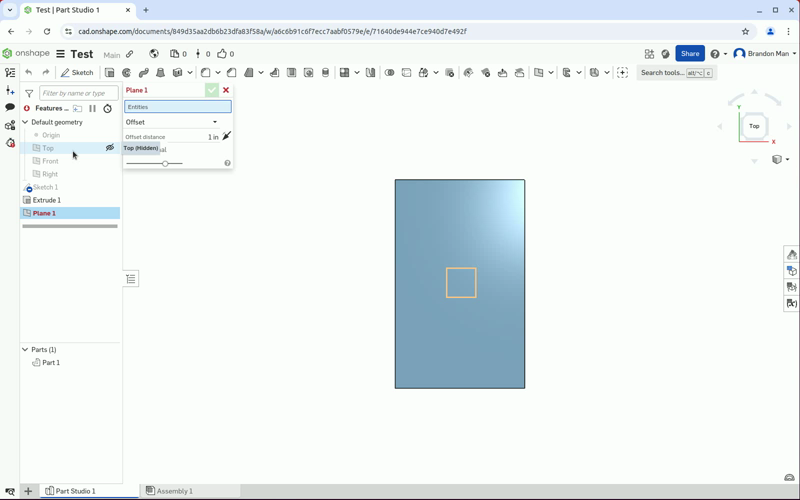
click(73, 150)
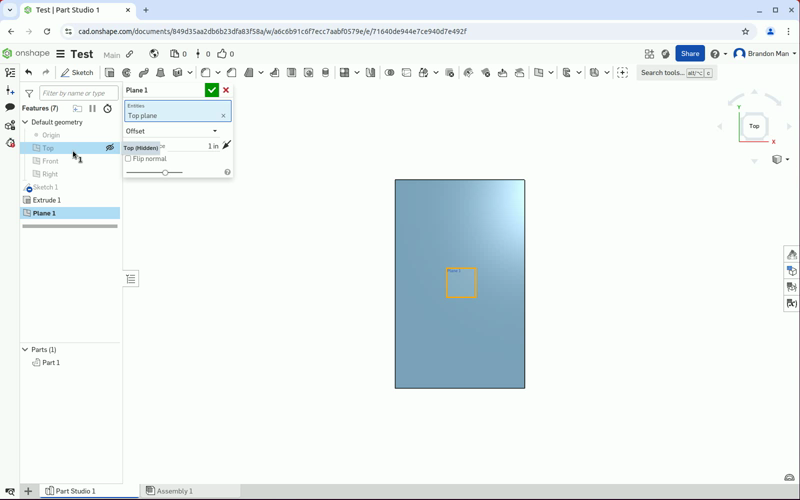
key(tab, 2)
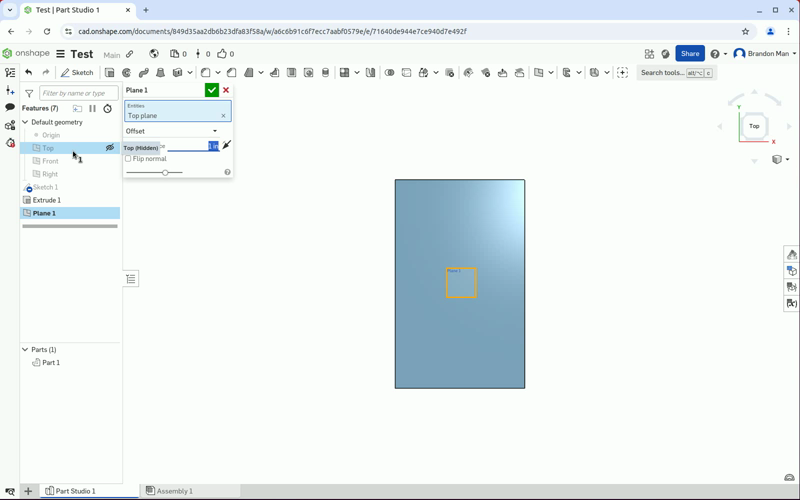
text(0.493)
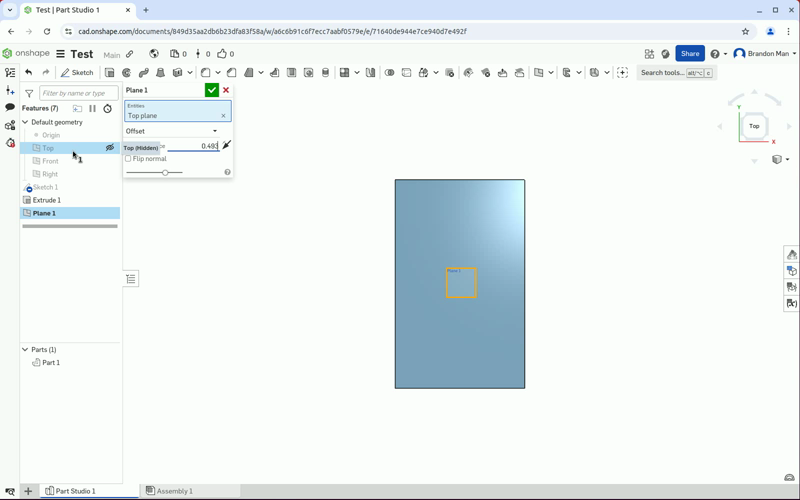
key(enter, 2)
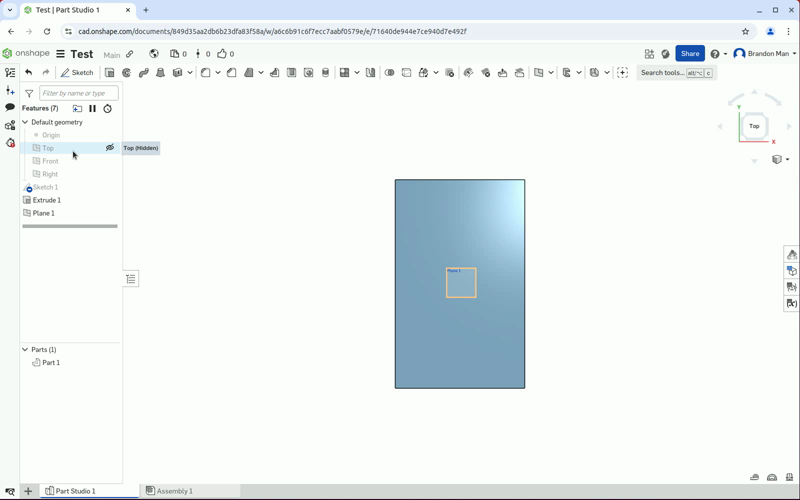
key(shift+s)
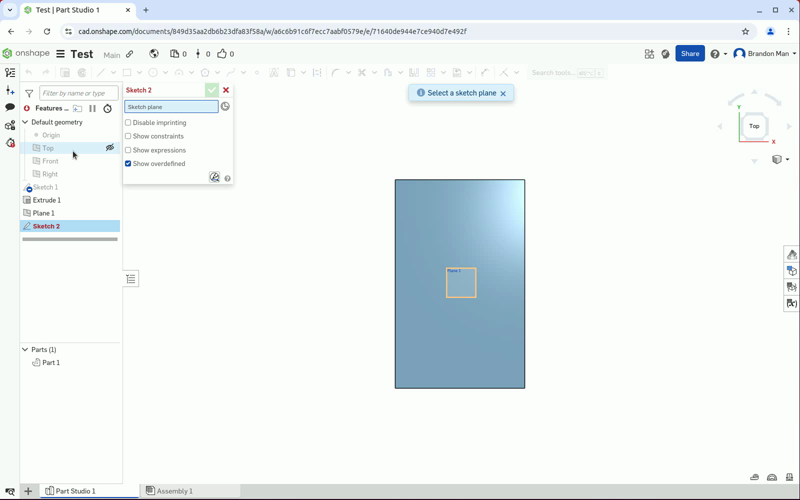
mouse_move(73, 215)
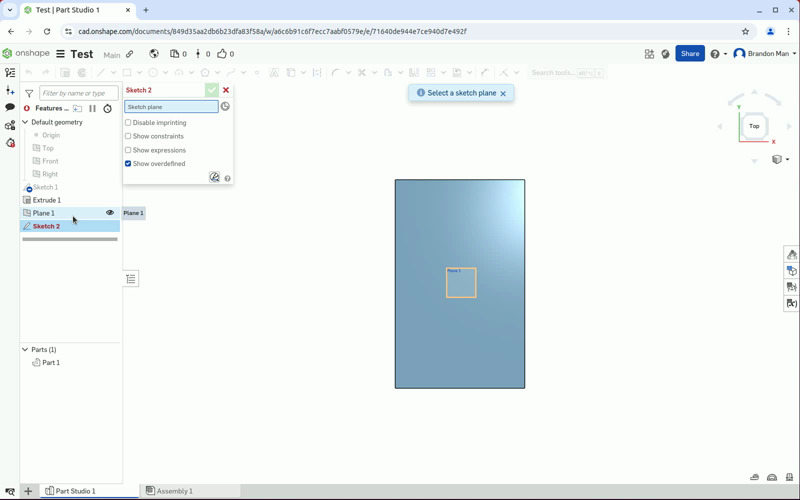
click(73, 215)
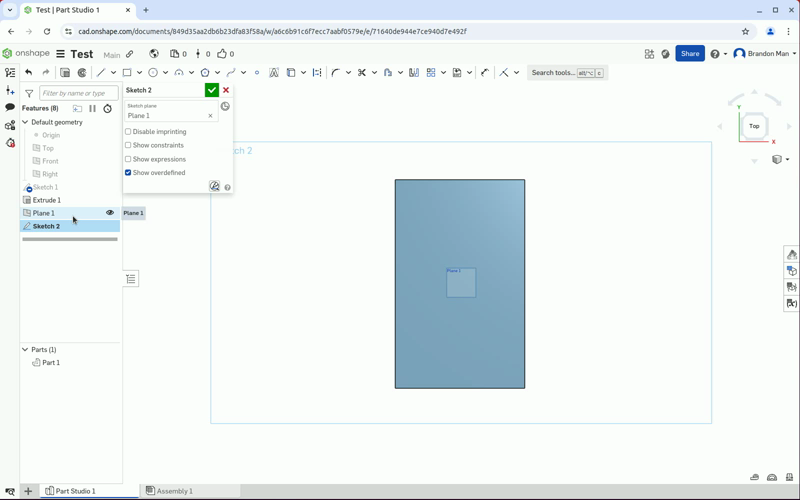
mouse_move(73, 352)
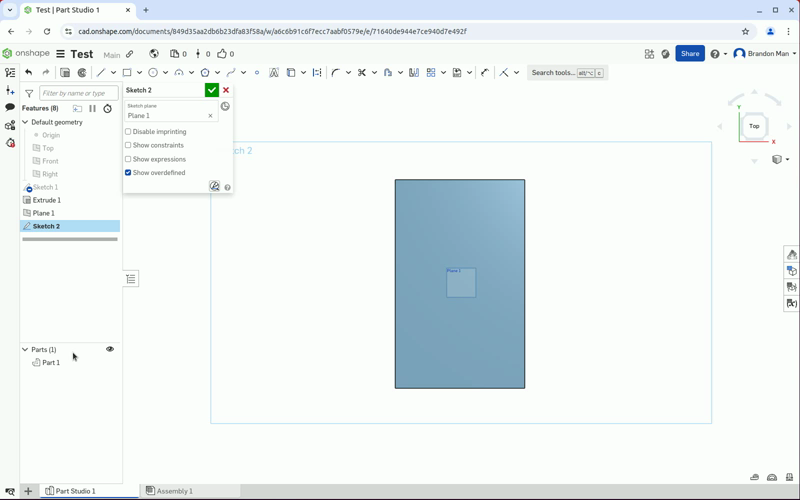
key(y)
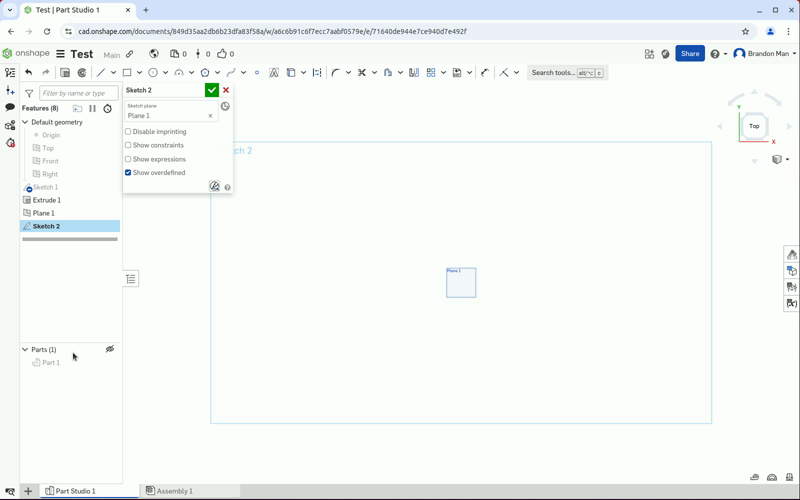
key(l)
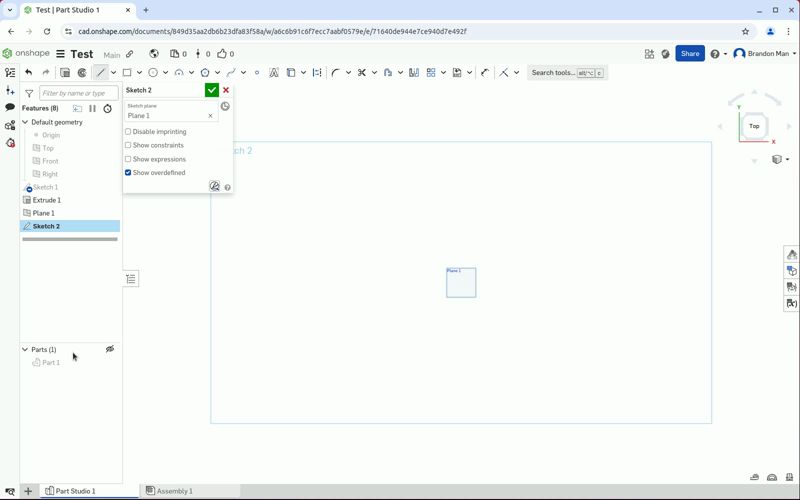
key_down(shift)
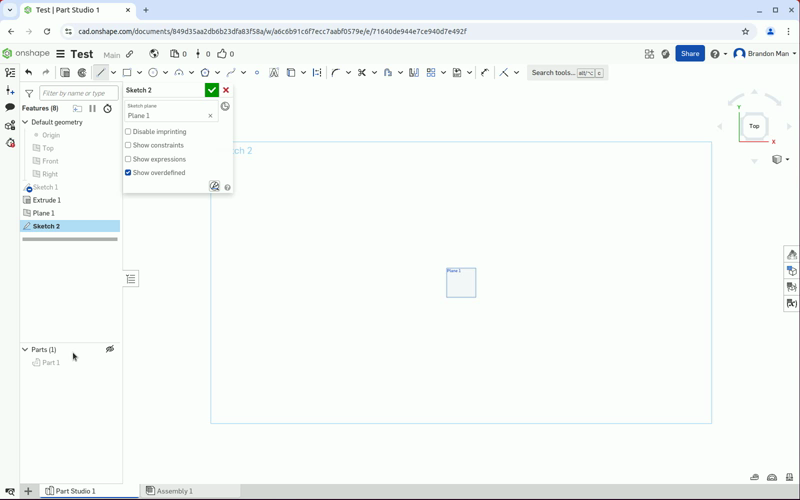
mouse_move(395, 230)
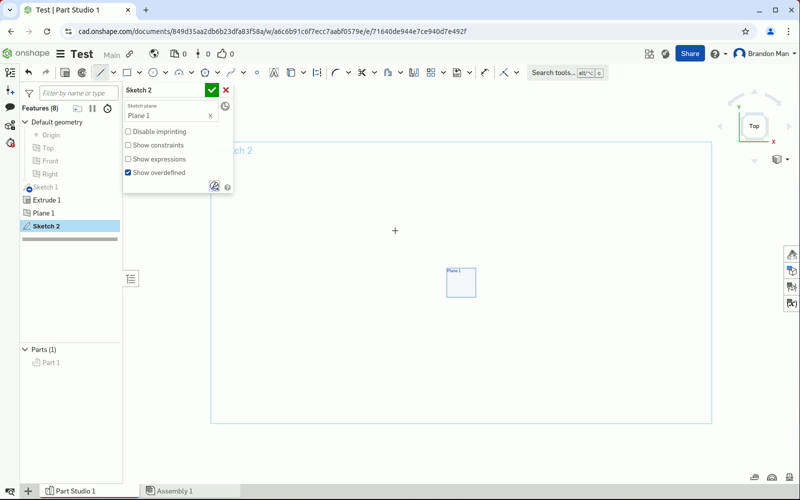
click(395, 230)
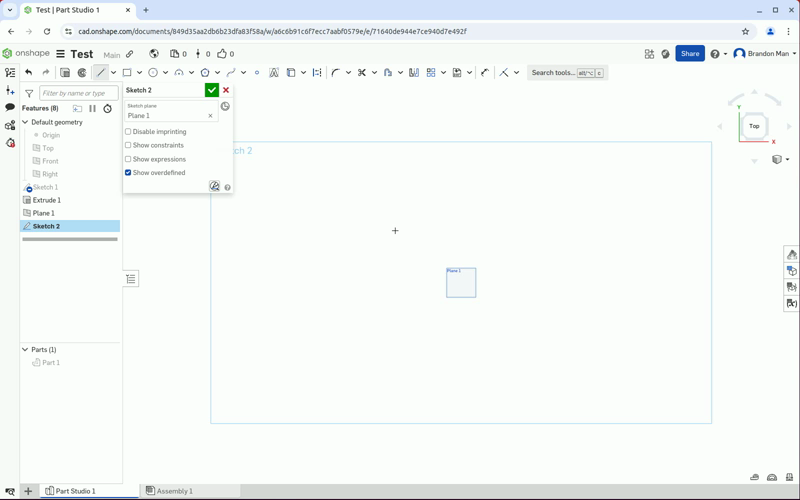
key_up(shift)
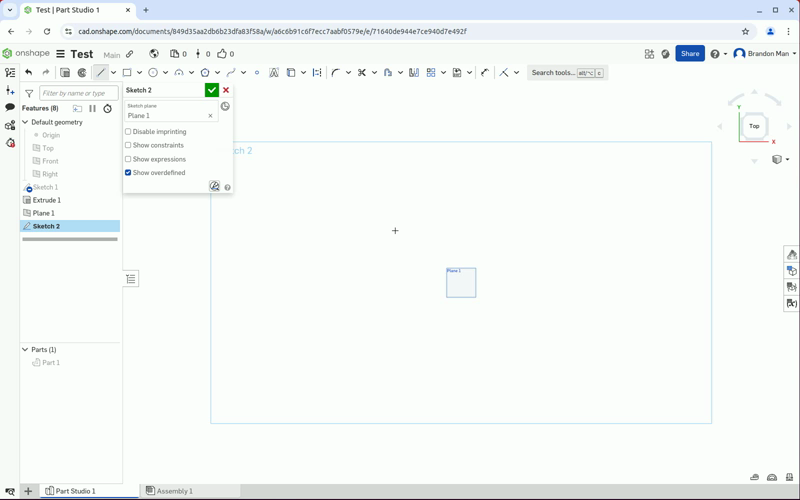
key_down(shift)
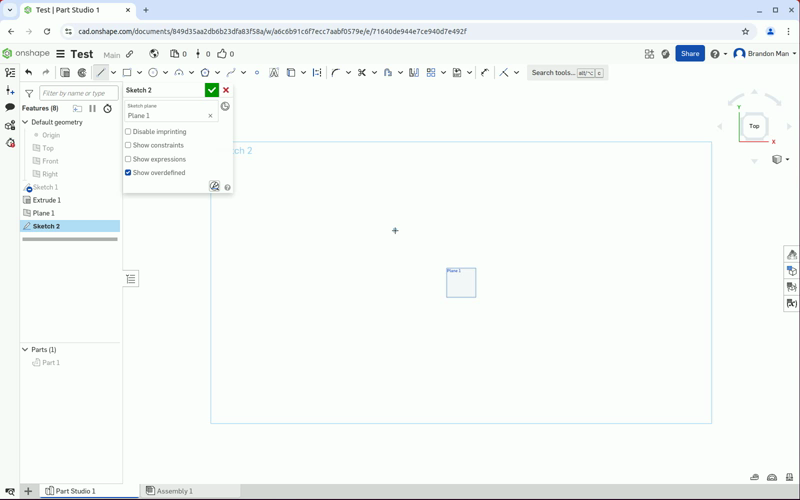
mouse_move(526, 230)
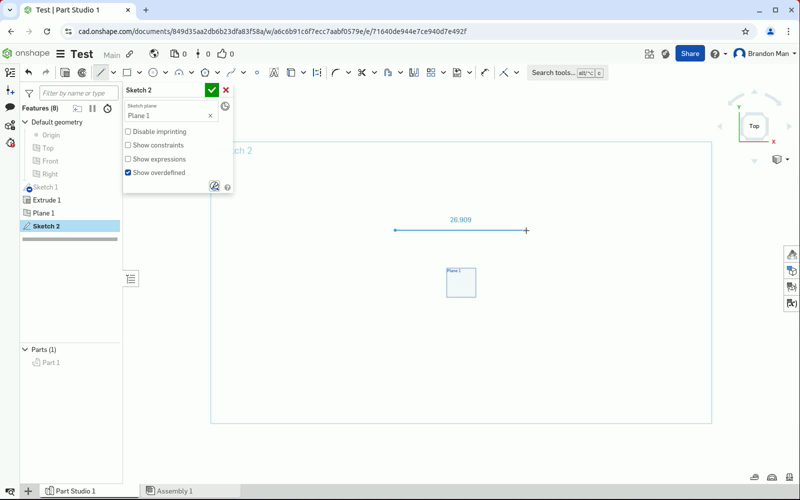
click(526, 230)
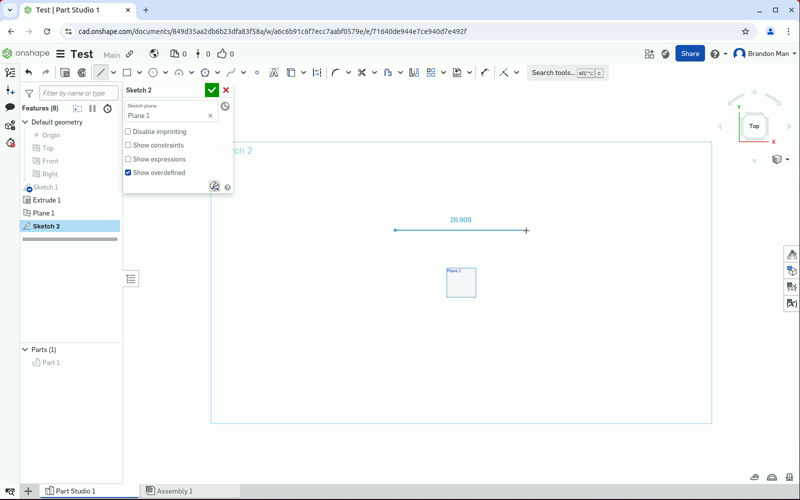
key_up(shift)
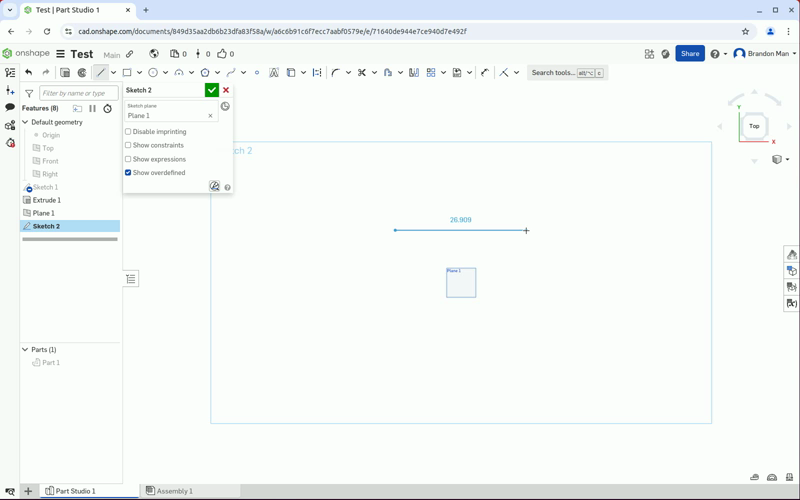
key_down(shift)
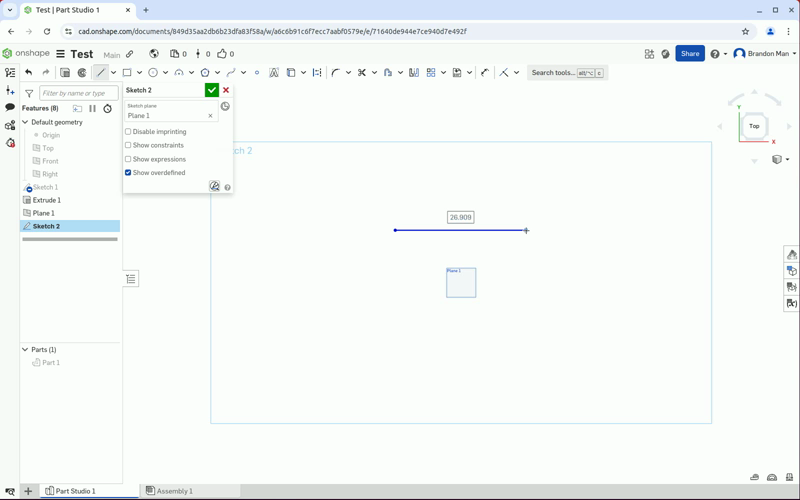
mouse_move(556, 230)
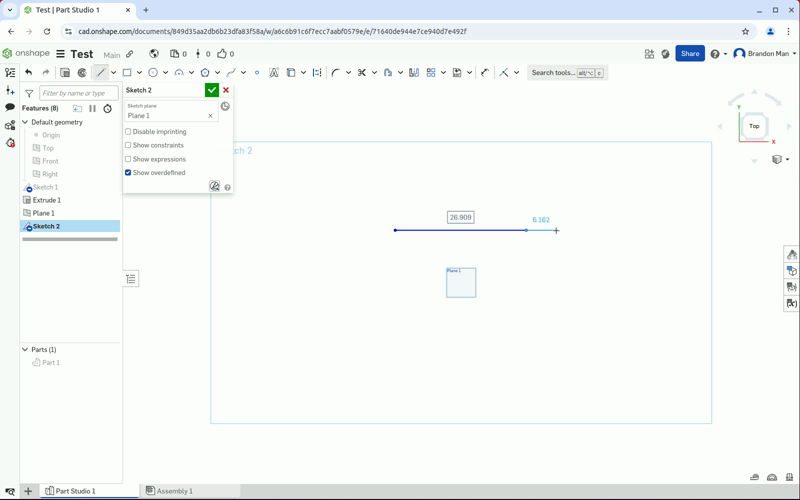
mouse_move(526, 227)
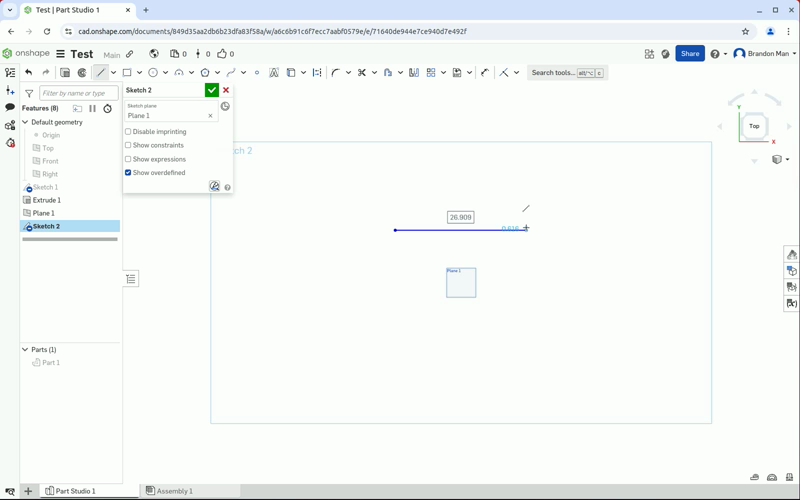
scroll(6)
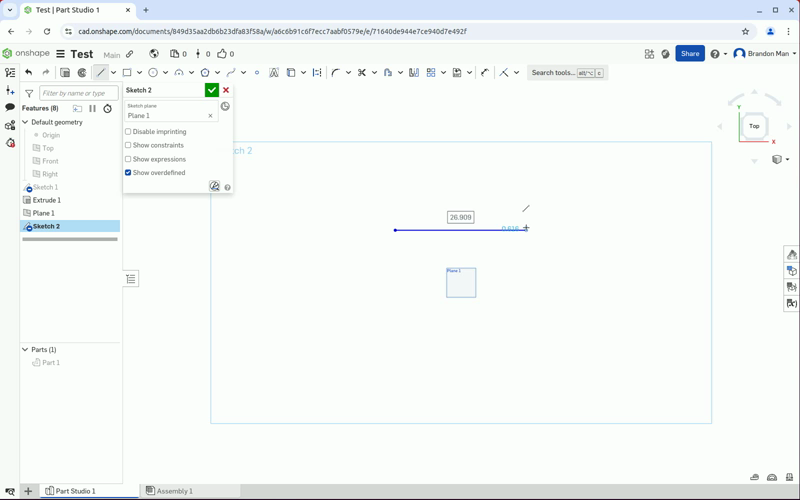
scroll(6)
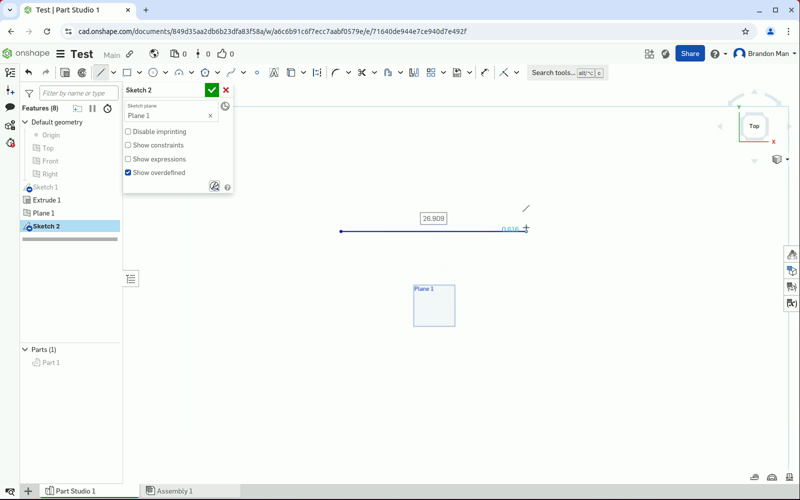
scroll(6)
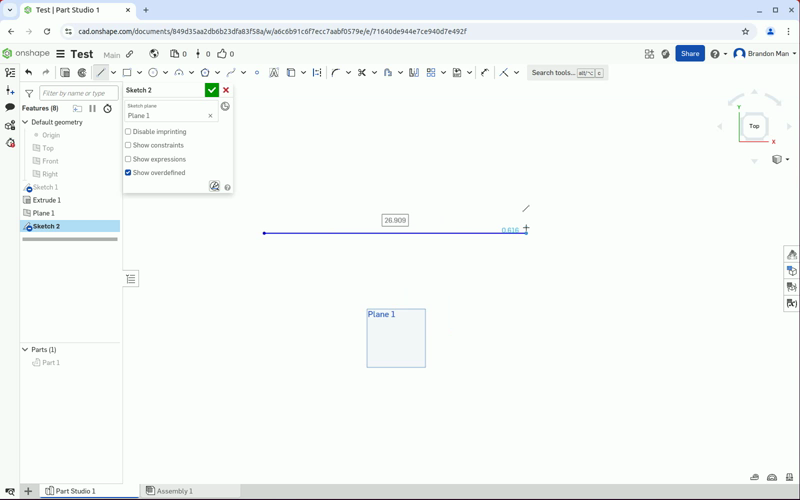
scroll(6)
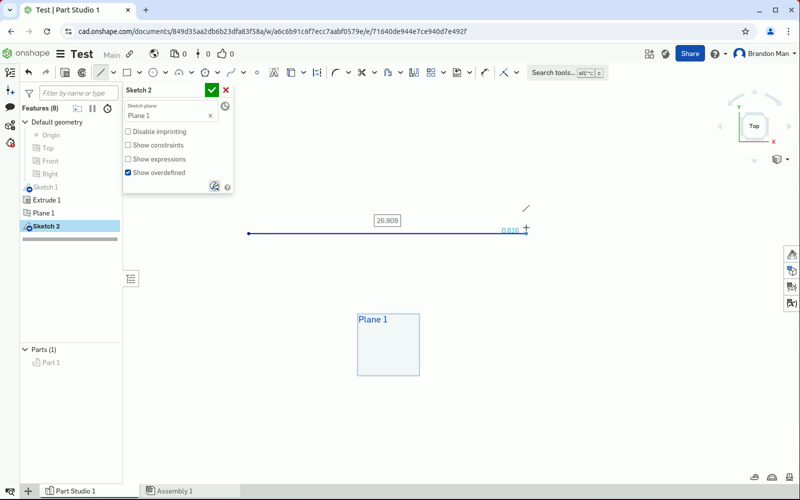
scroll(6)
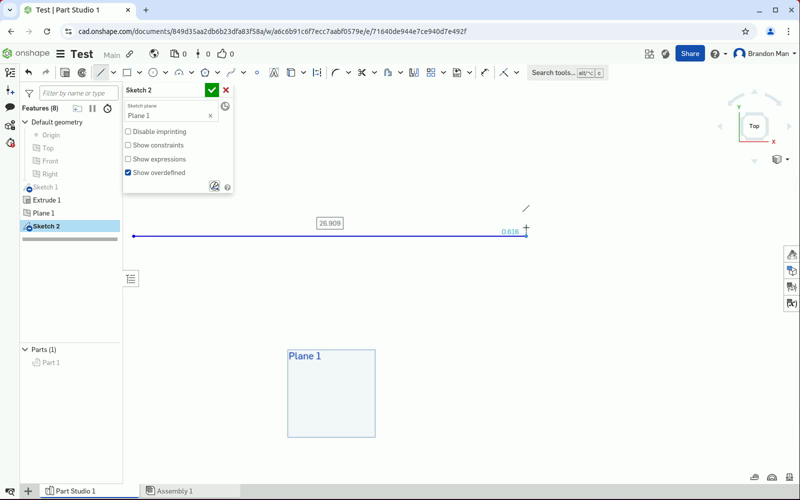
scroll(6)
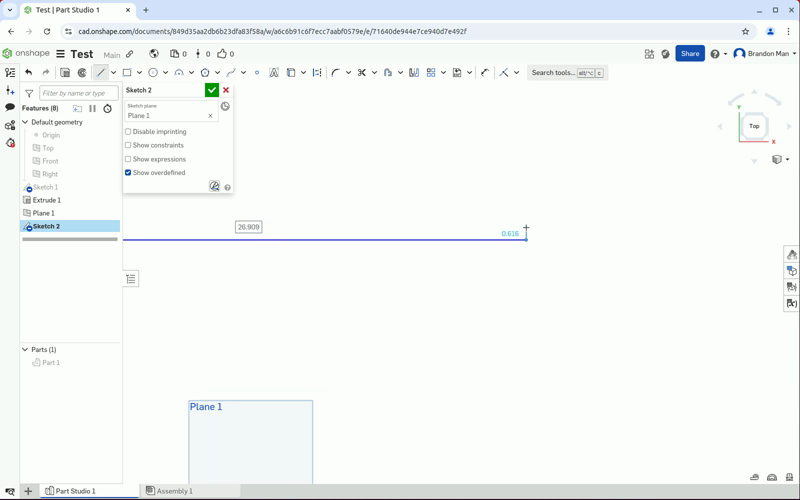
scroll(6)
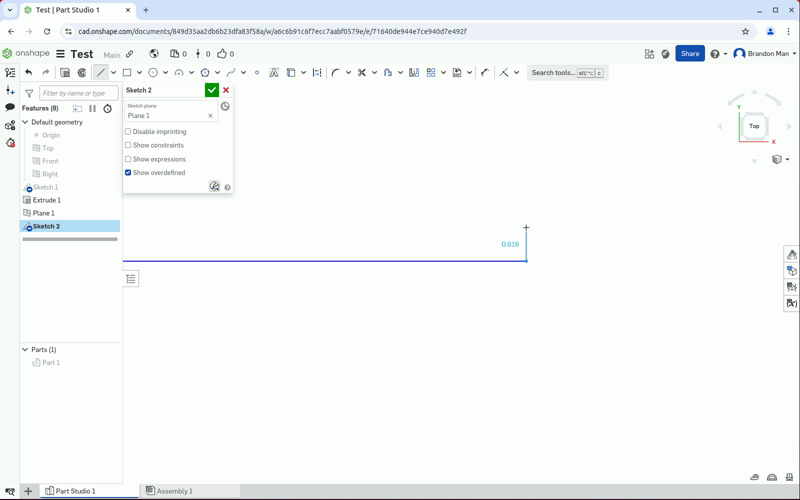
click(526, 227)
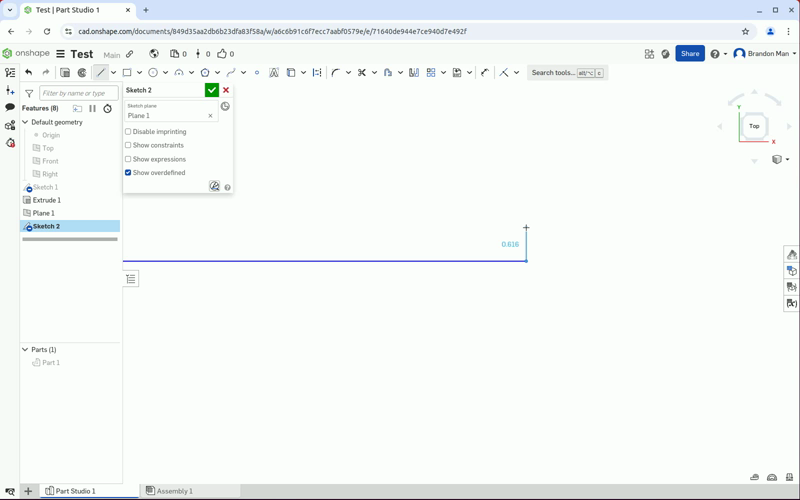
scroll(-6)
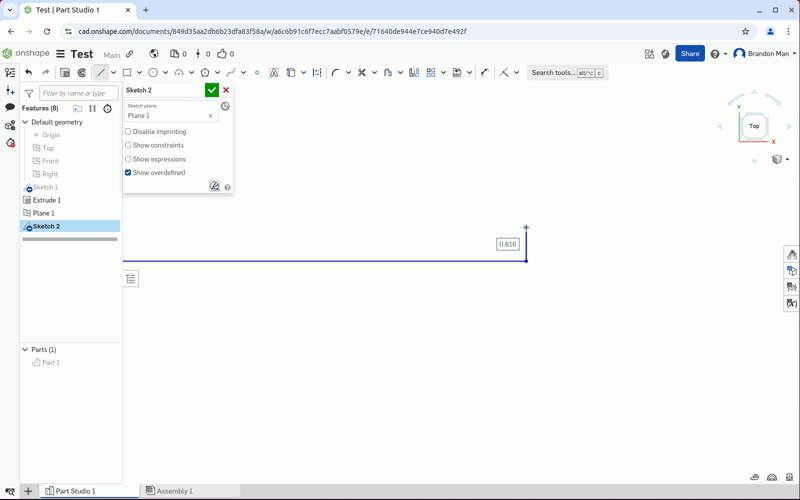
scroll(-6)
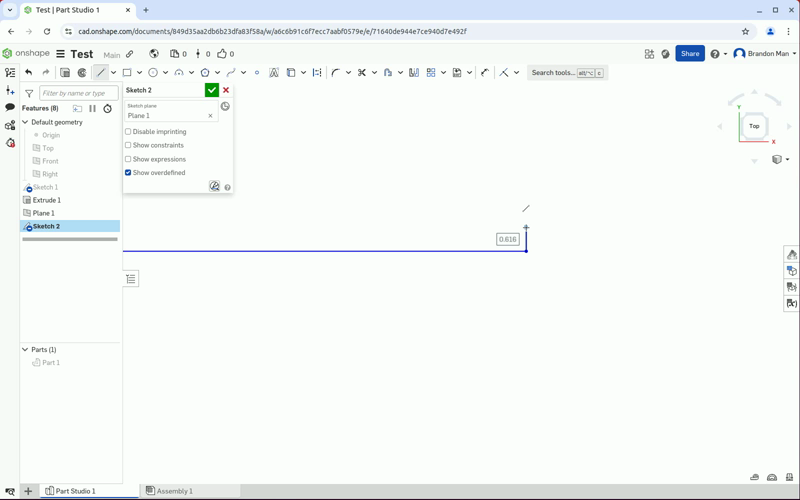
scroll(-6)
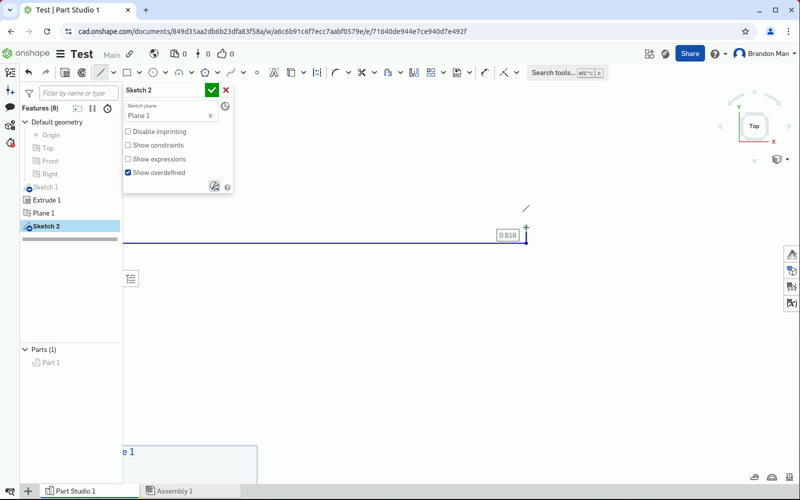
scroll(-6)
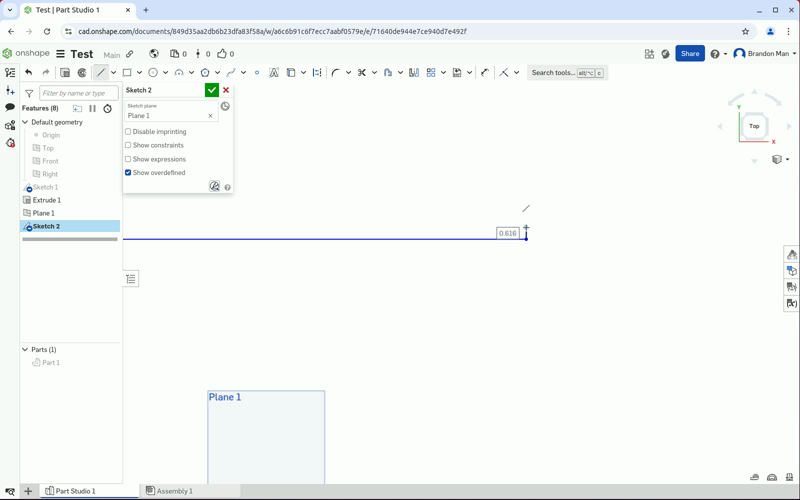
scroll(-6)
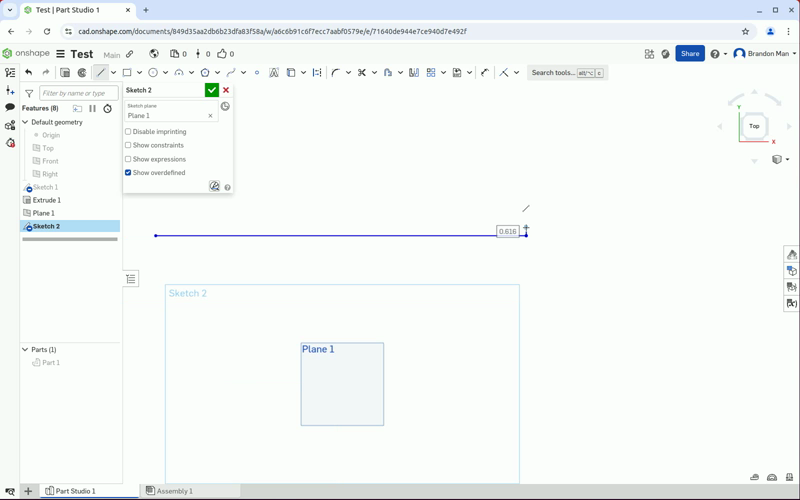
scroll(-6)
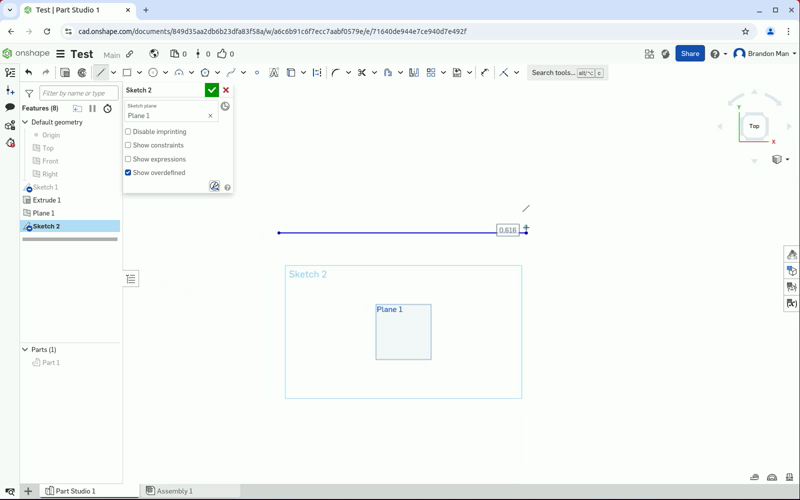
scroll(-6)
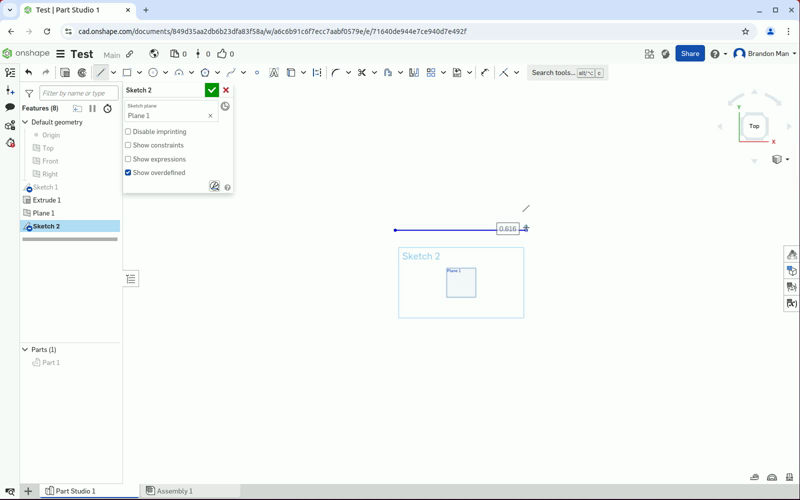
key_up(shift)
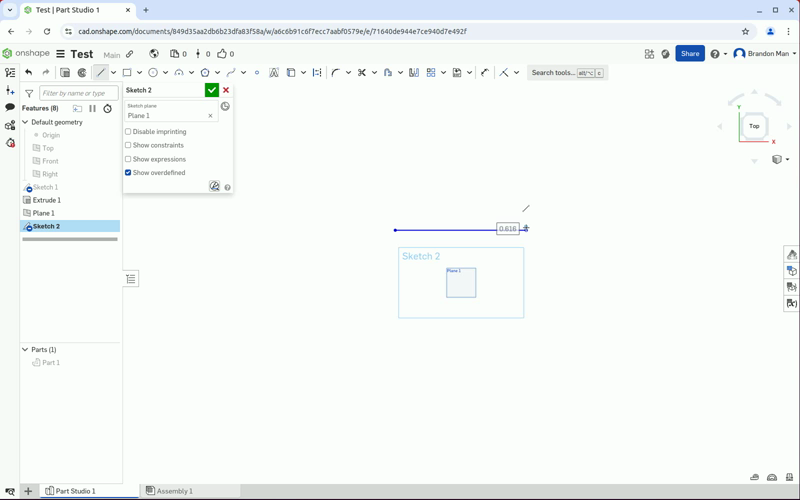
key_down(shift)
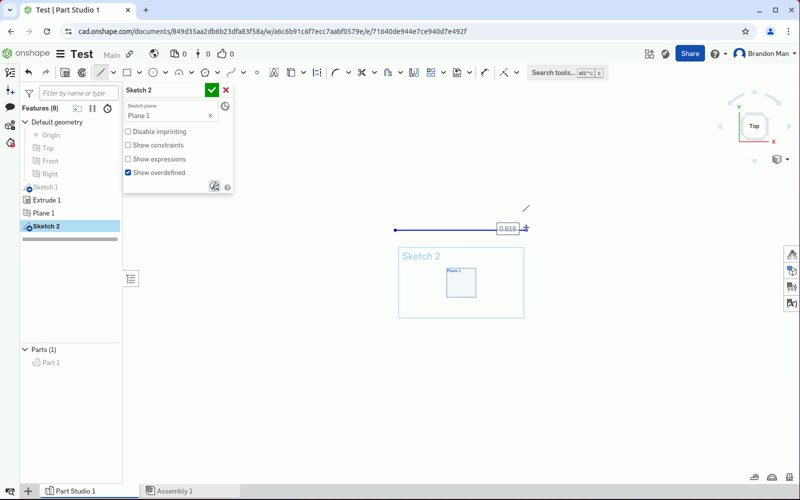
mouse_move(395, 227)
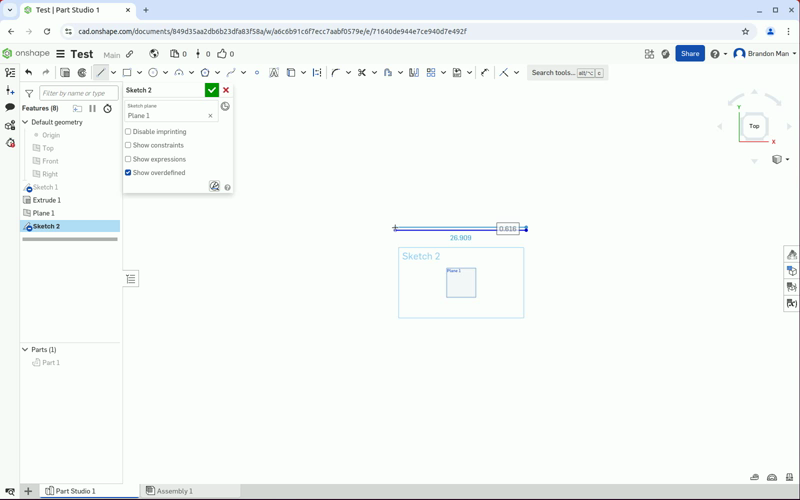
scroll(6)
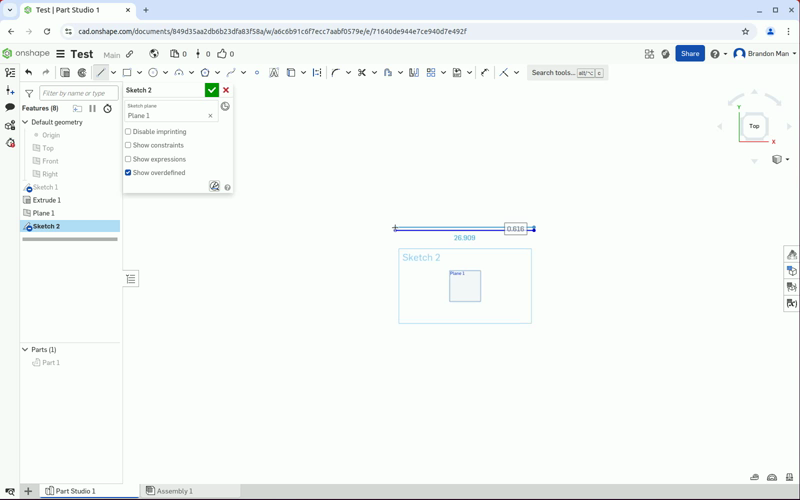
scroll(6)
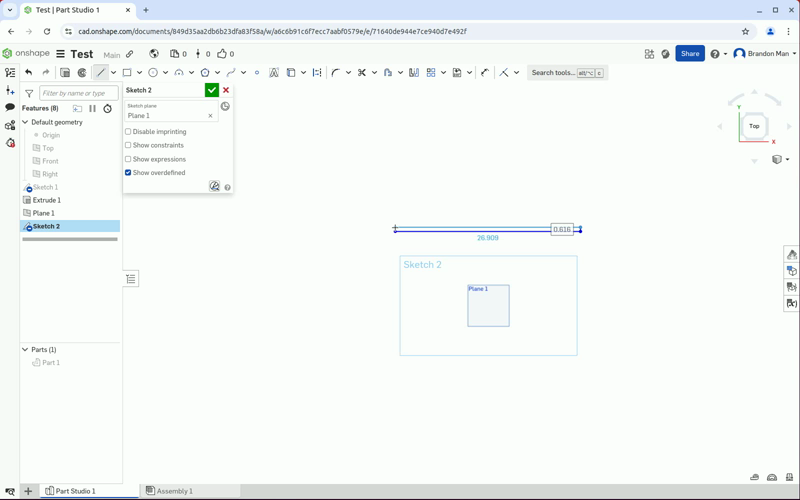
scroll(6)
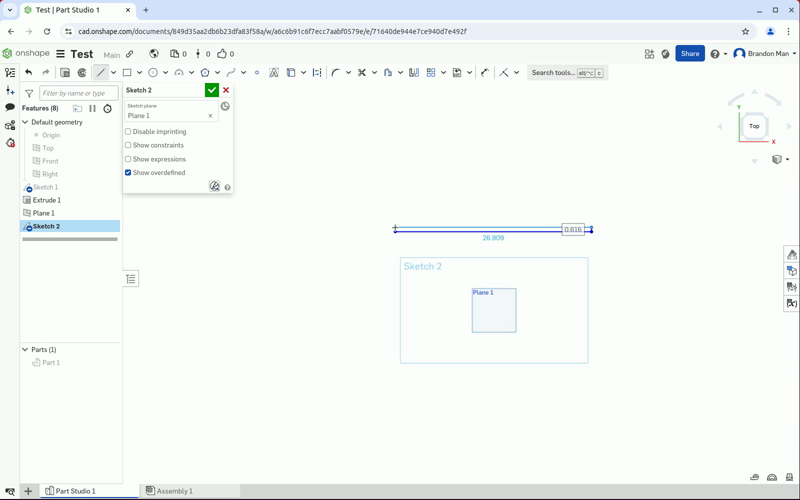
scroll(6)
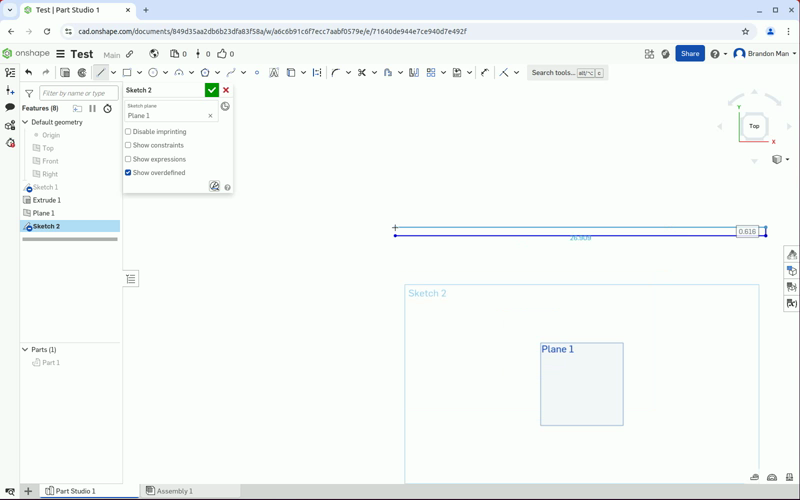
scroll(6)
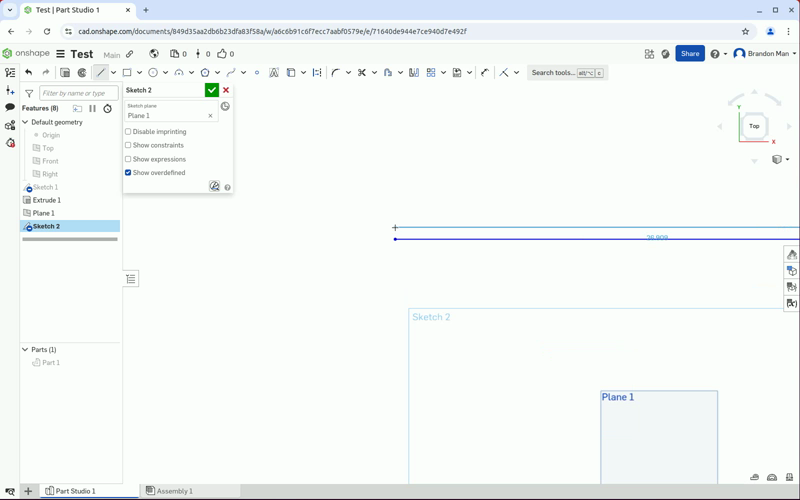
scroll(6)
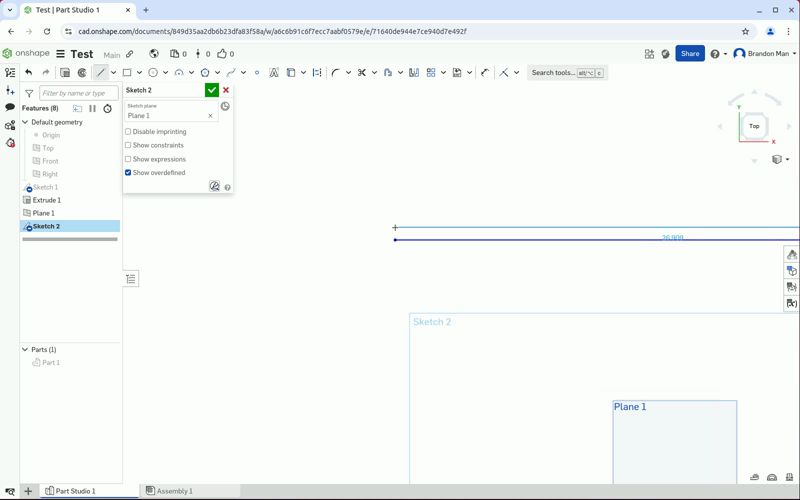
scroll(6)
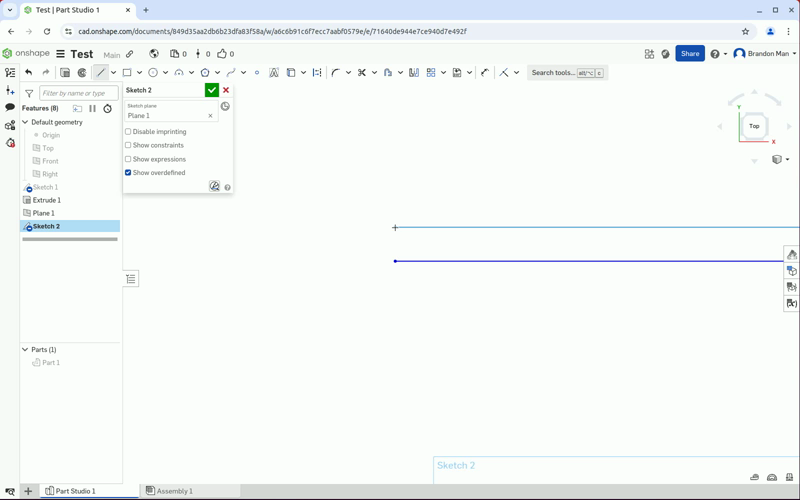
click(395, 227)
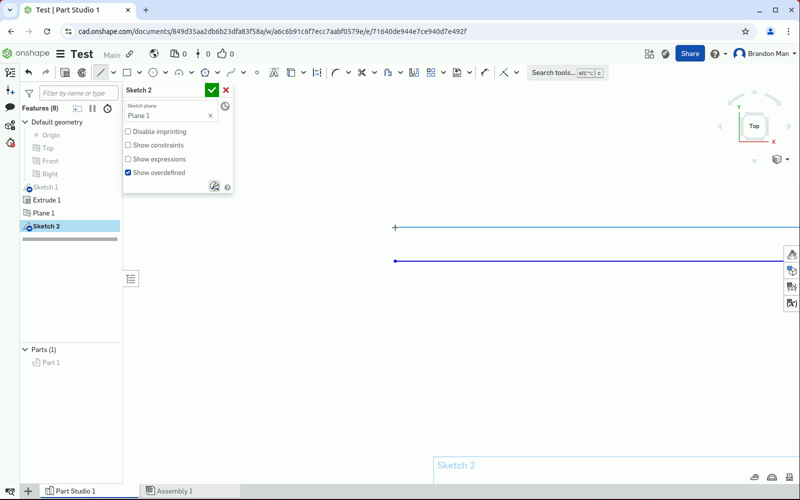
scroll(-6)
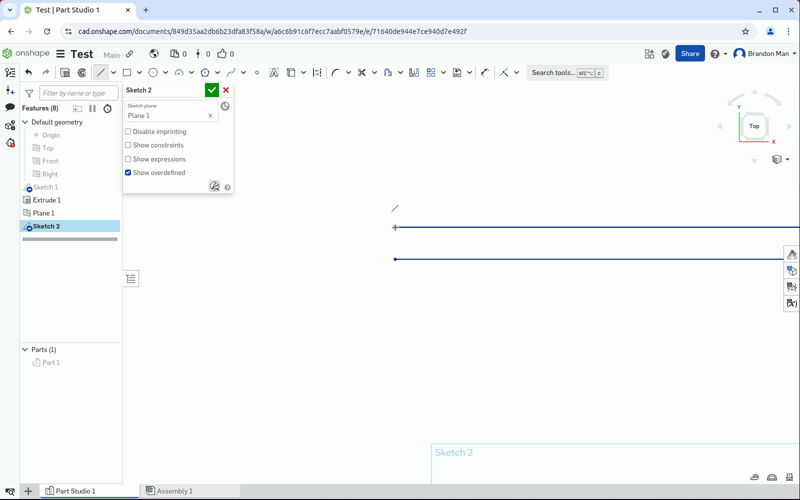
scroll(-6)
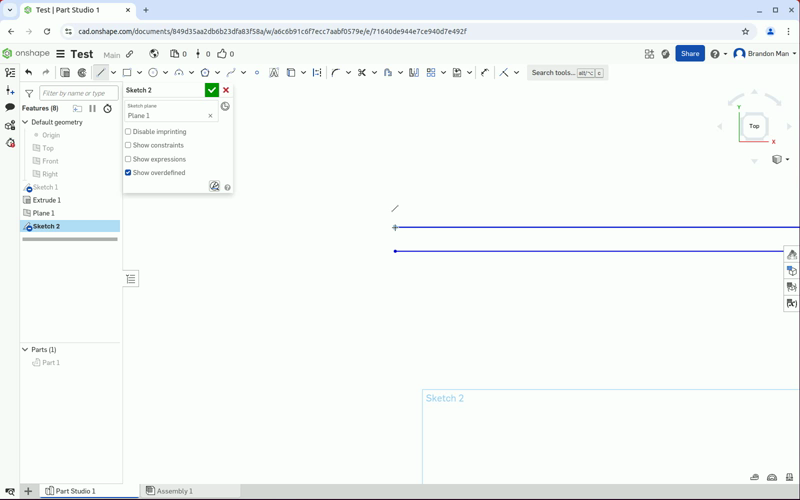
scroll(-6)
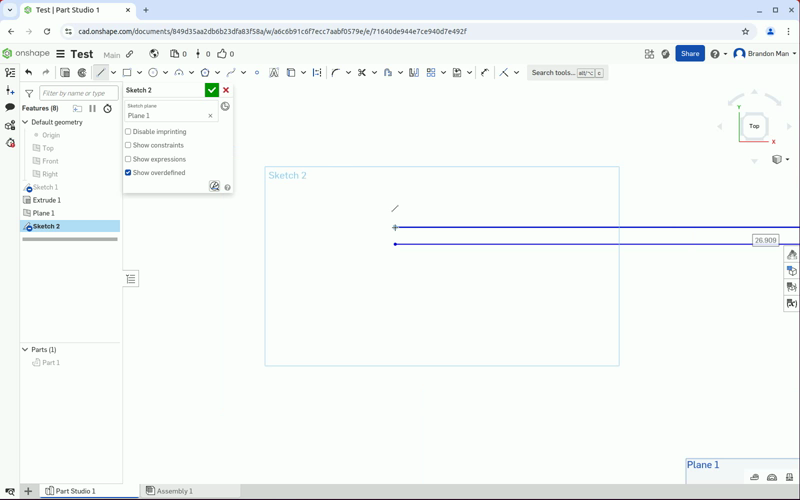
scroll(-6)
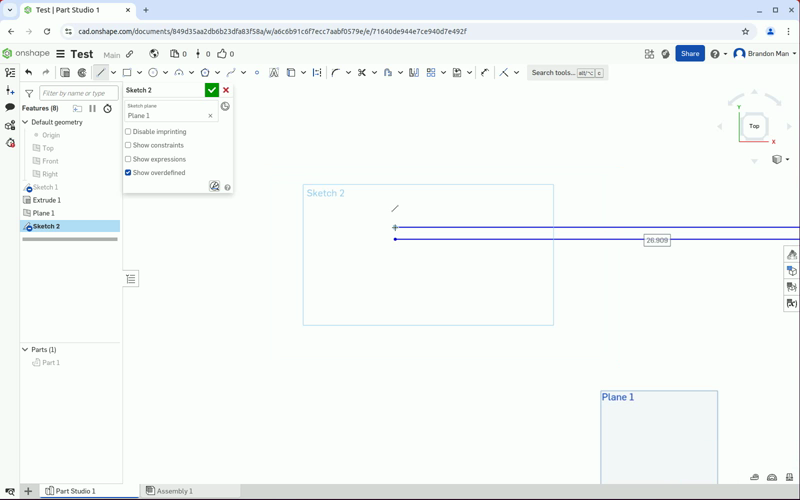
scroll(-6)
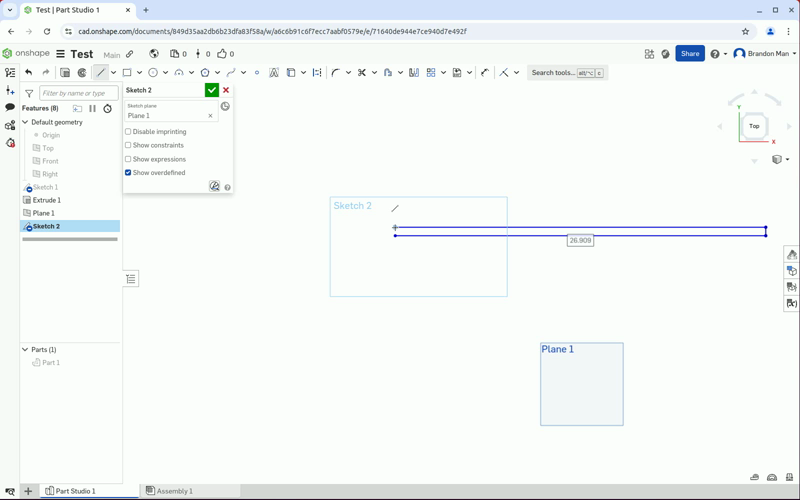
scroll(-6)
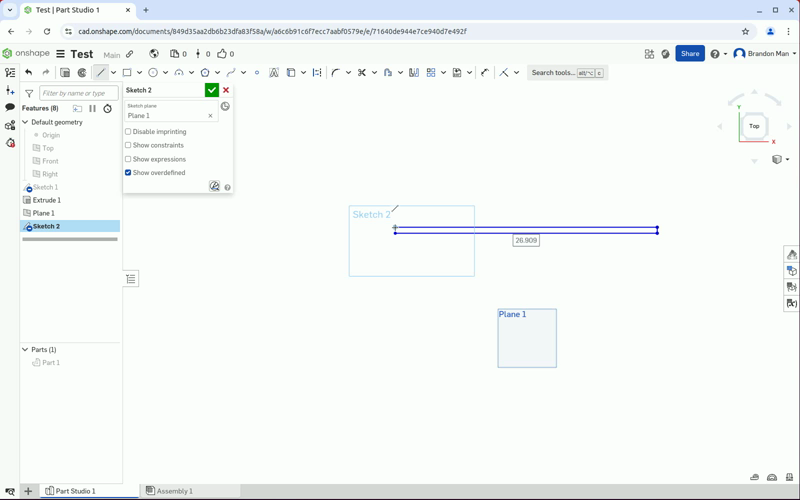
scroll(-6)
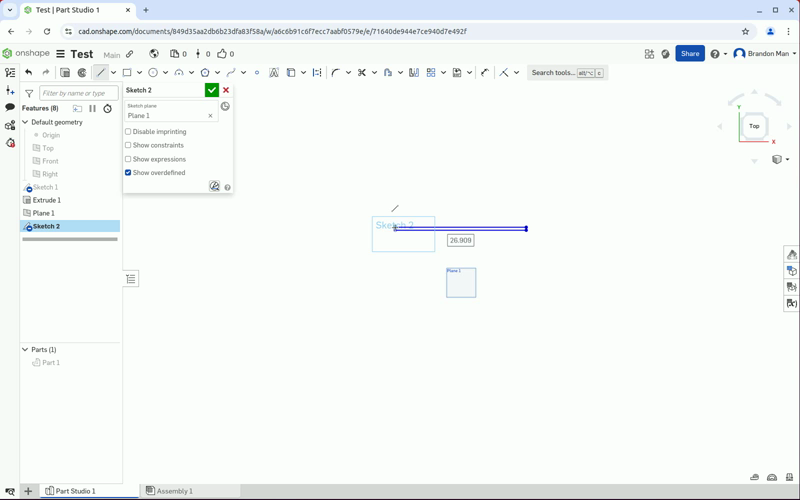
key_up(shift)
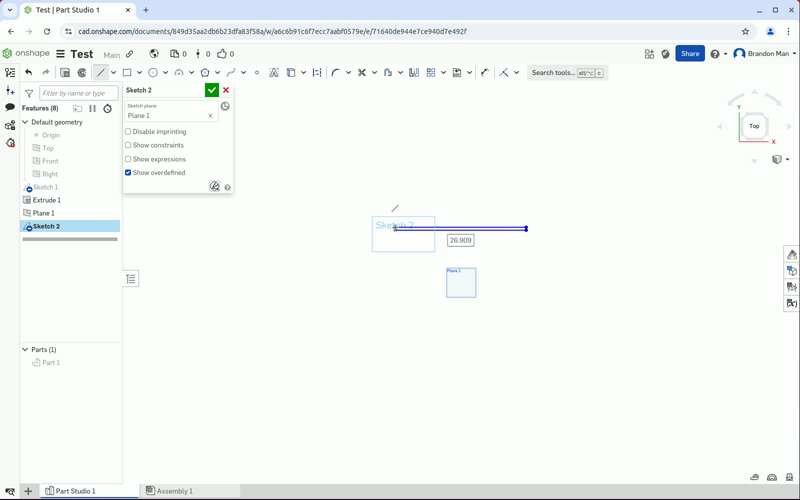
mouse_move(425, 227)
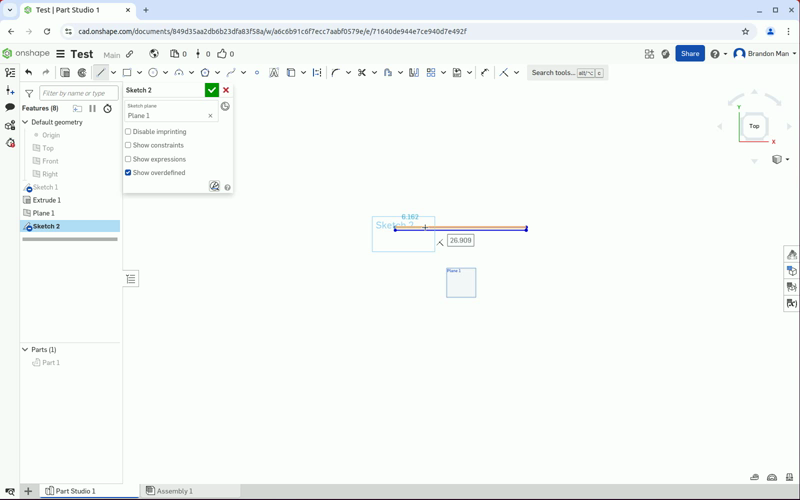
key_down(shift)
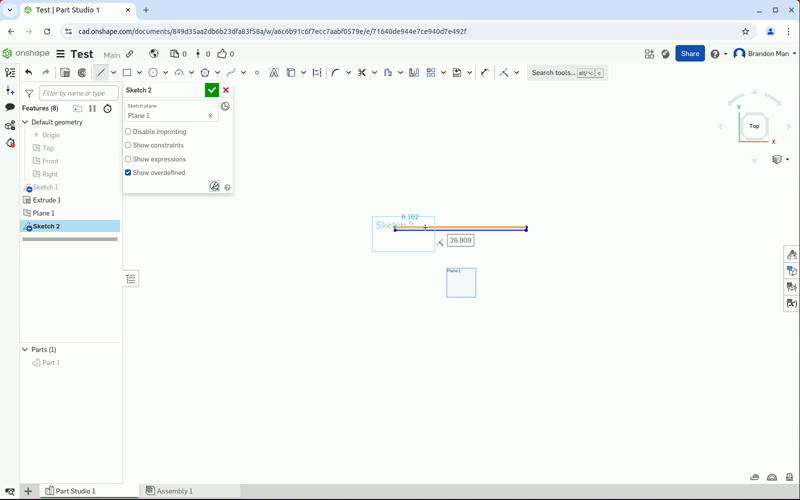
mouse_move(395, 230)
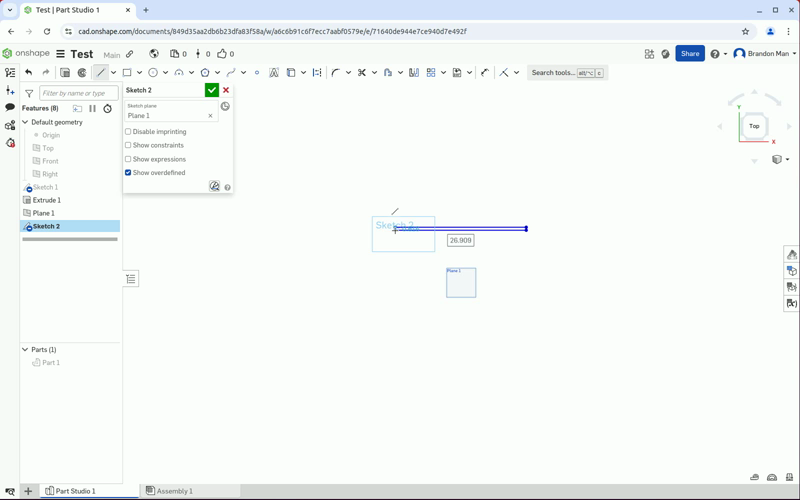
scroll(6)
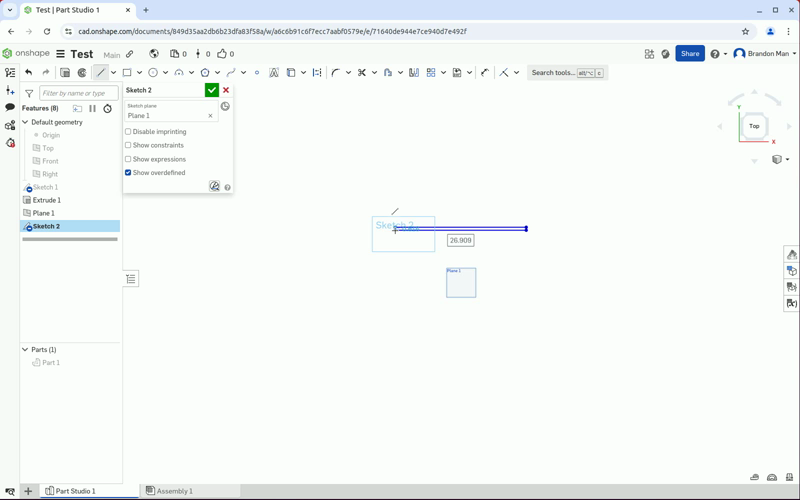
scroll(6)
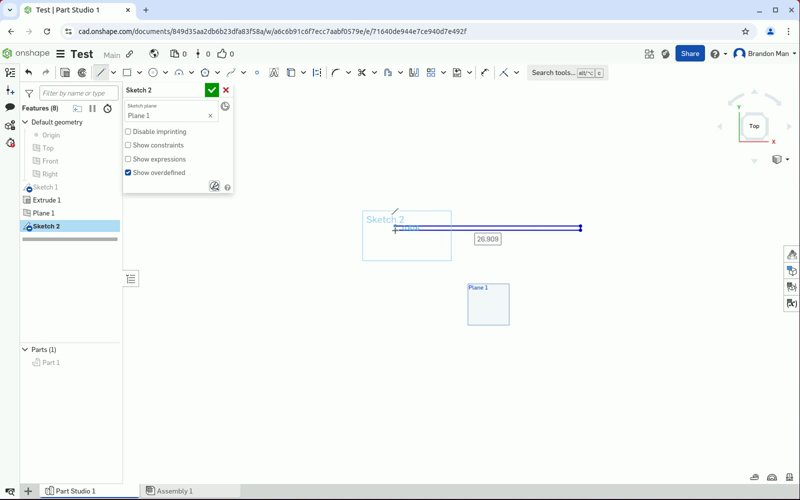
scroll(6)
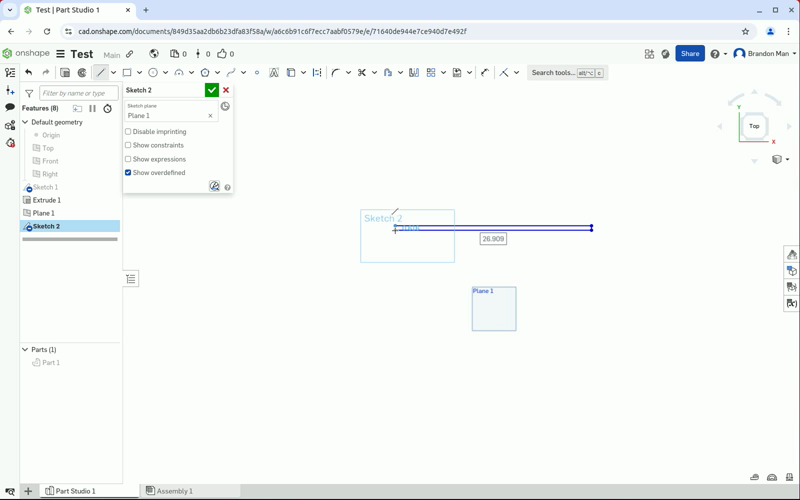
scroll(6)
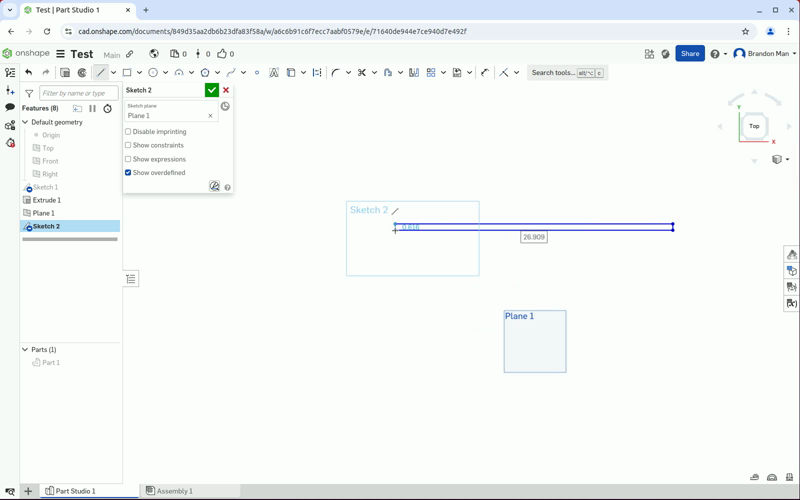
scroll(6)
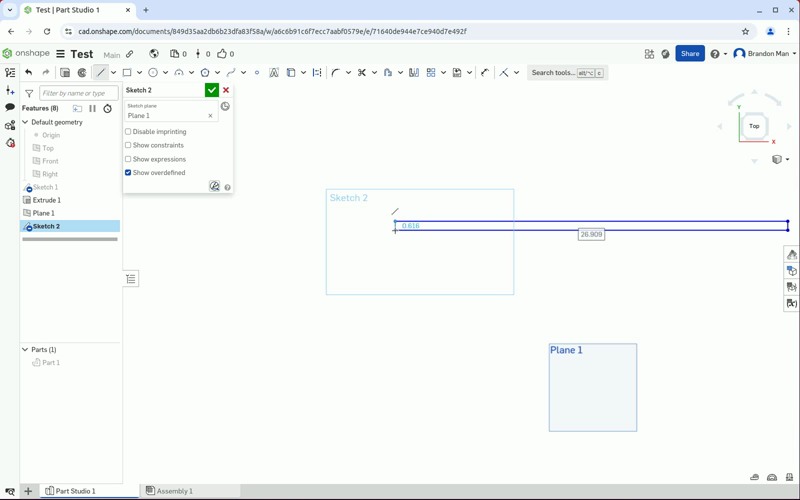
scroll(6)
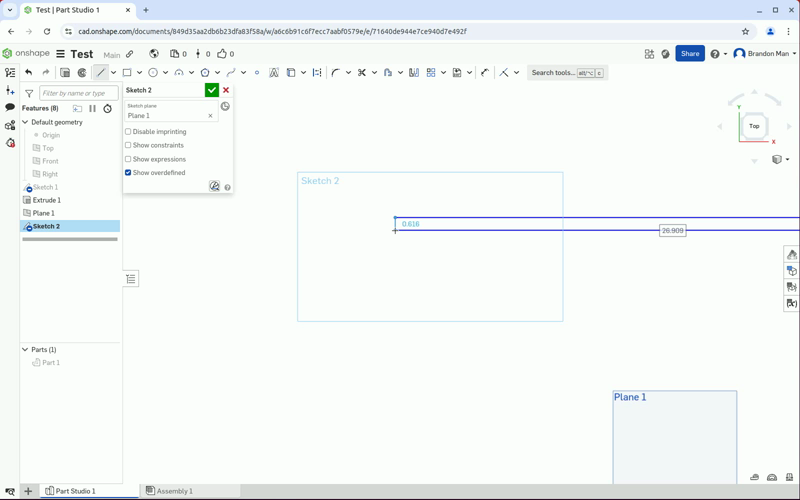
scroll(6)
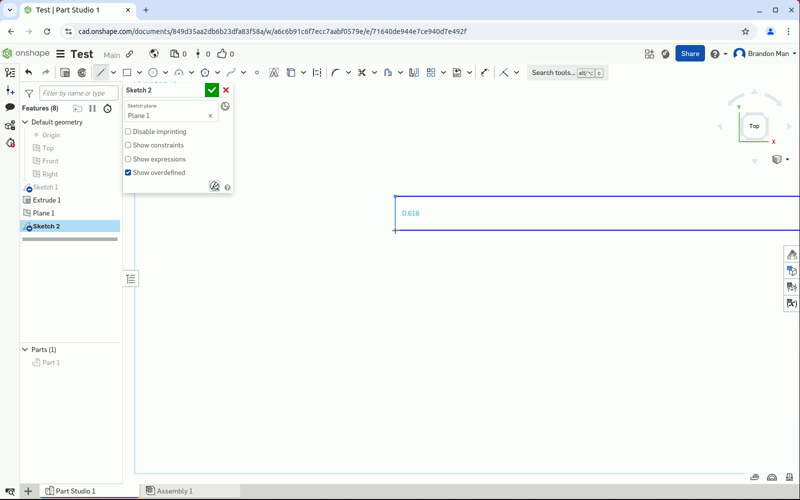
key_up(shift)
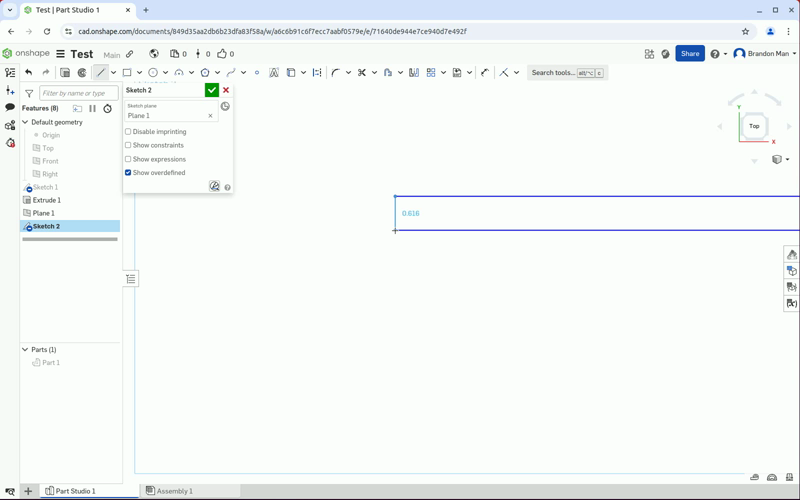
click(395, 230)
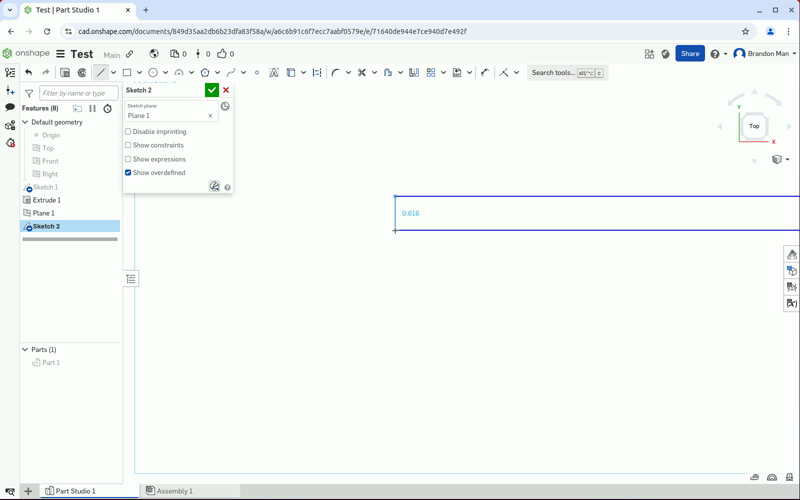
scroll(-6)
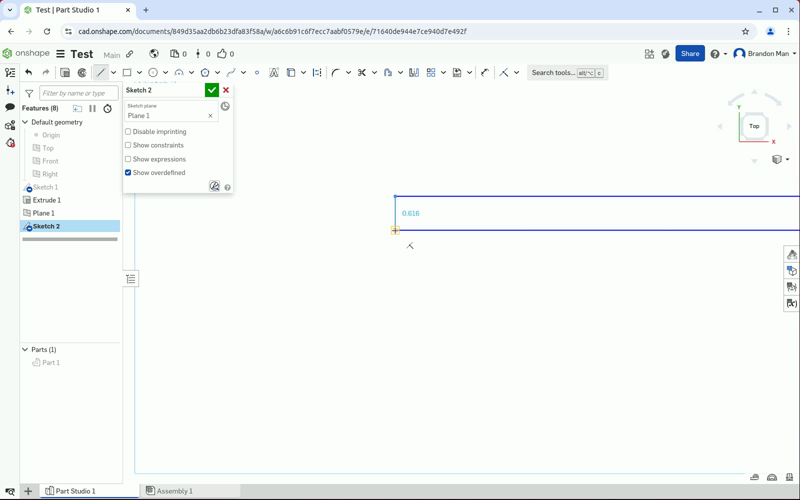
scroll(-6)
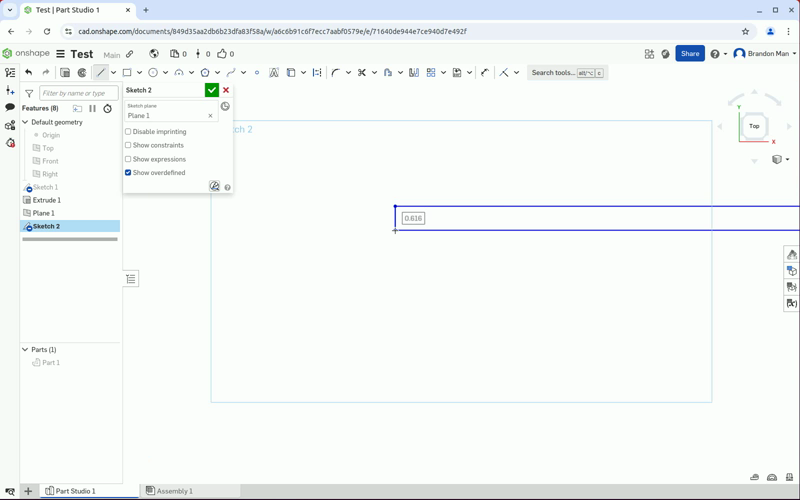
scroll(-6)
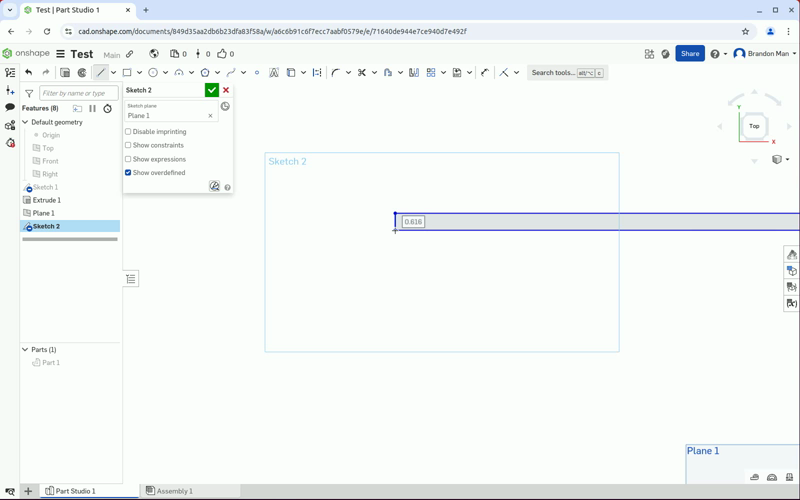
scroll(-6)
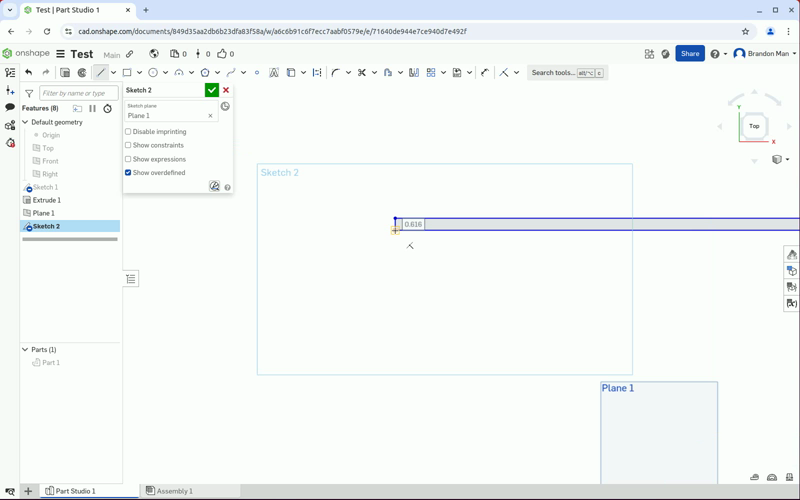
scroll(-6)
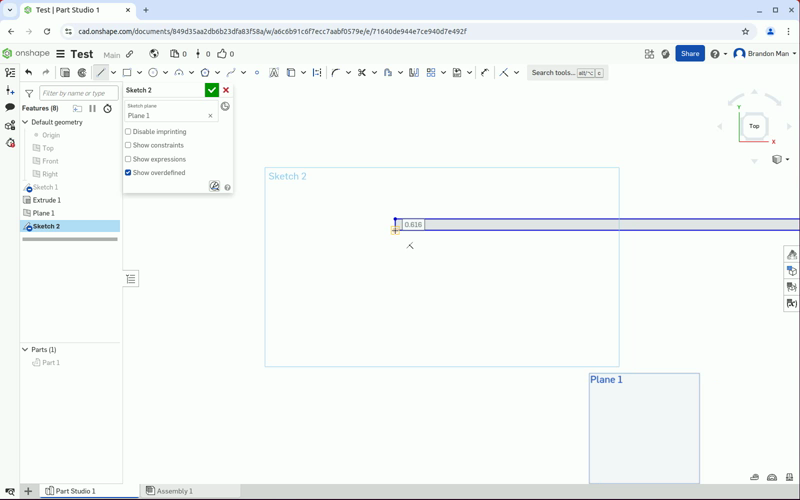
scroll(-6)
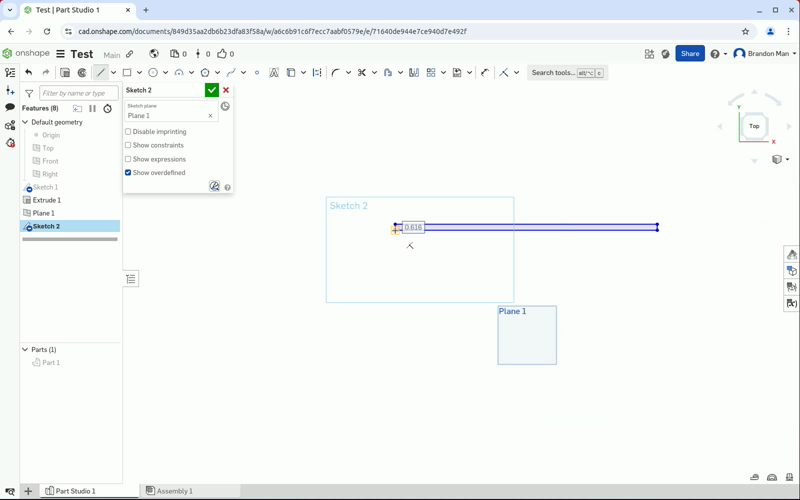
scroll(-6)
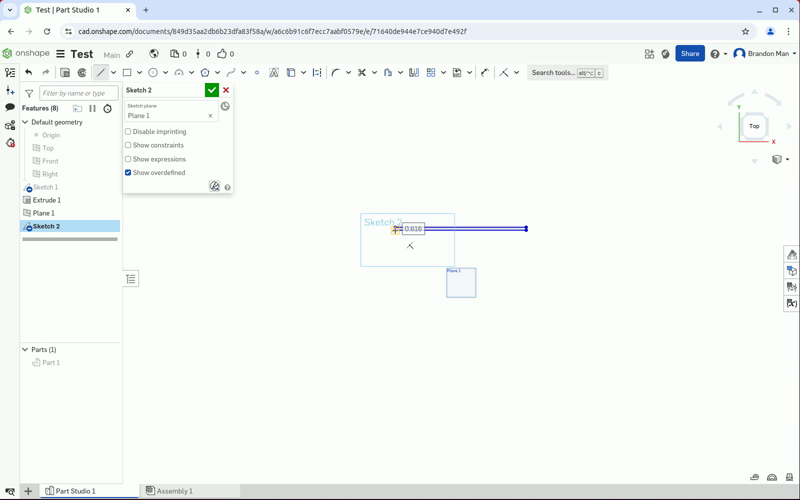
key(esc)
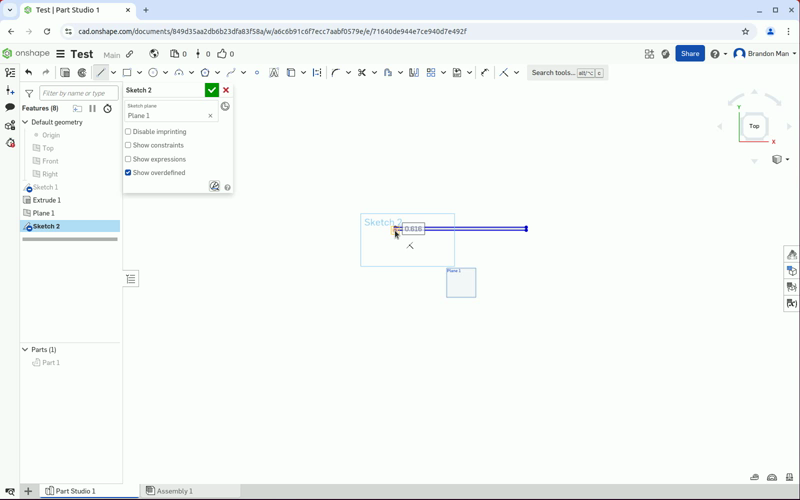
mouse_move(486, 227)
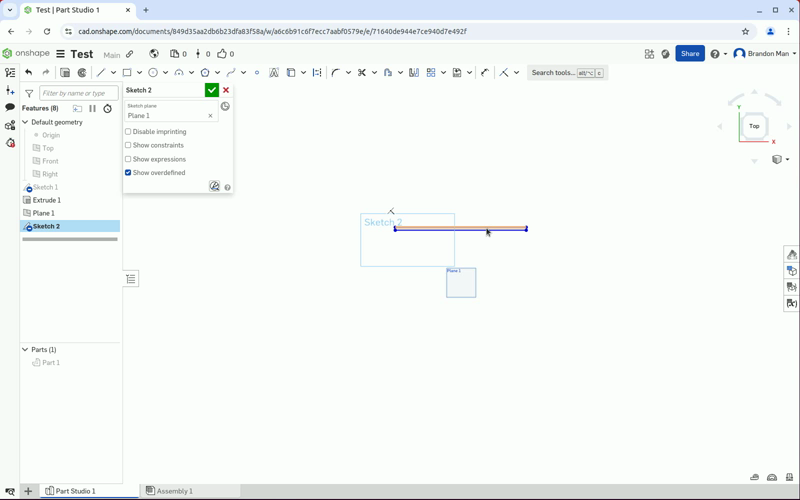
scroll(6)
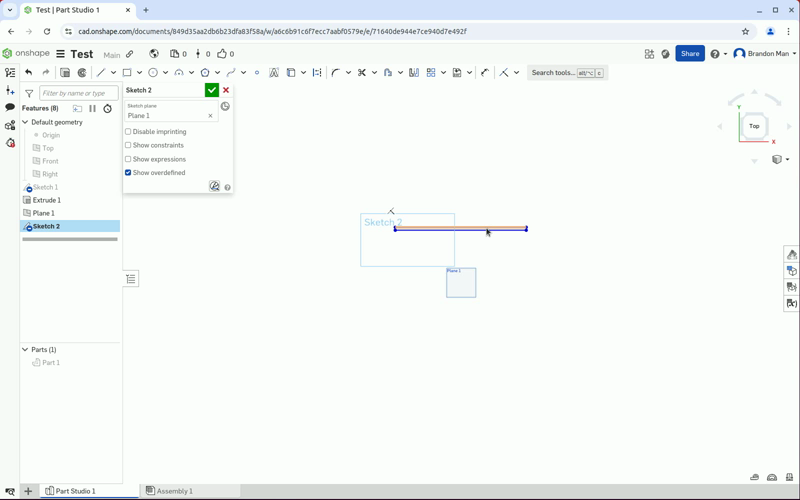
scroll(6)
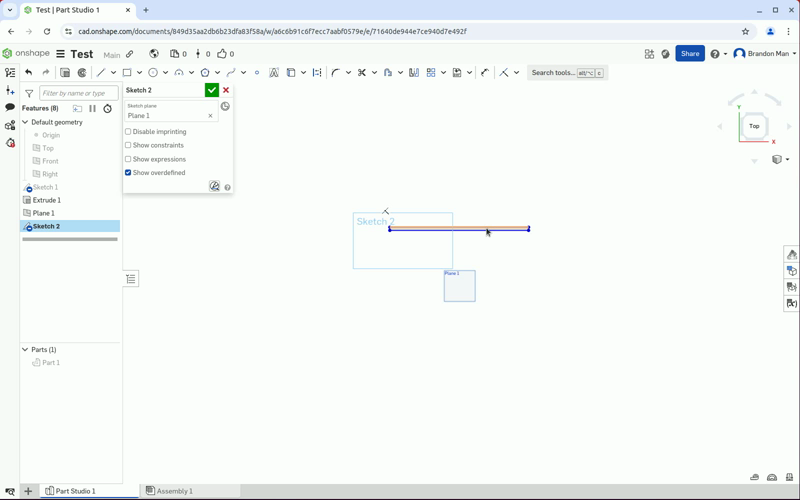
scroll(6)
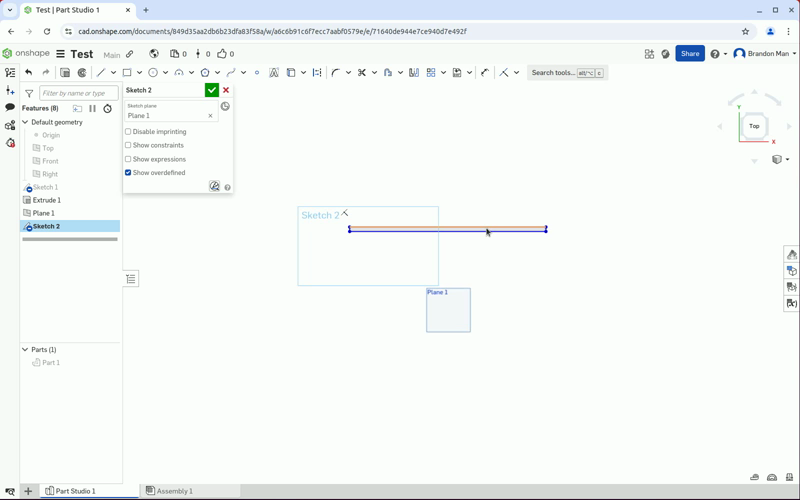
scroll(6)
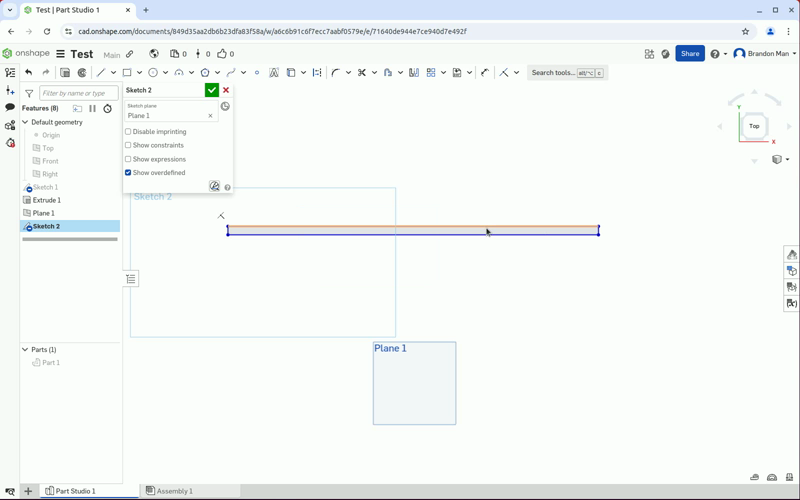
scroll(6)
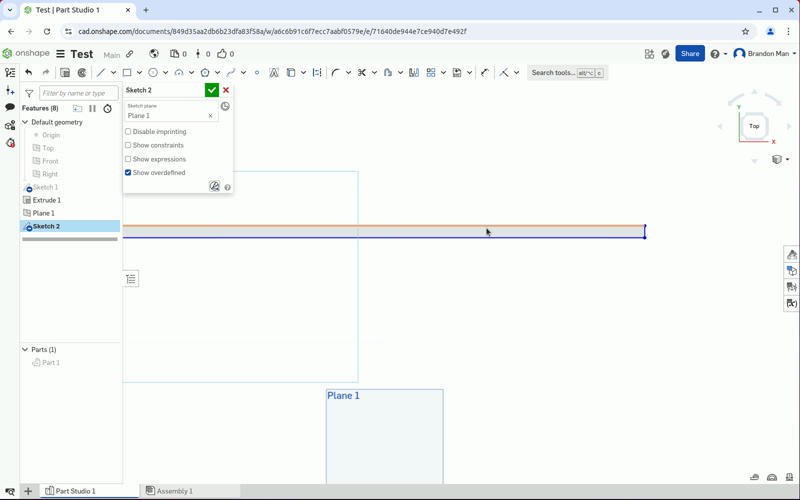
scroll(6)
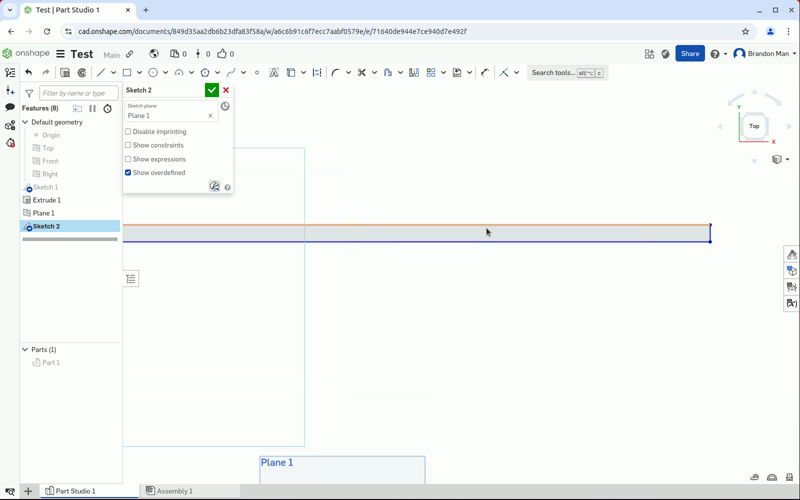
scroll(6)
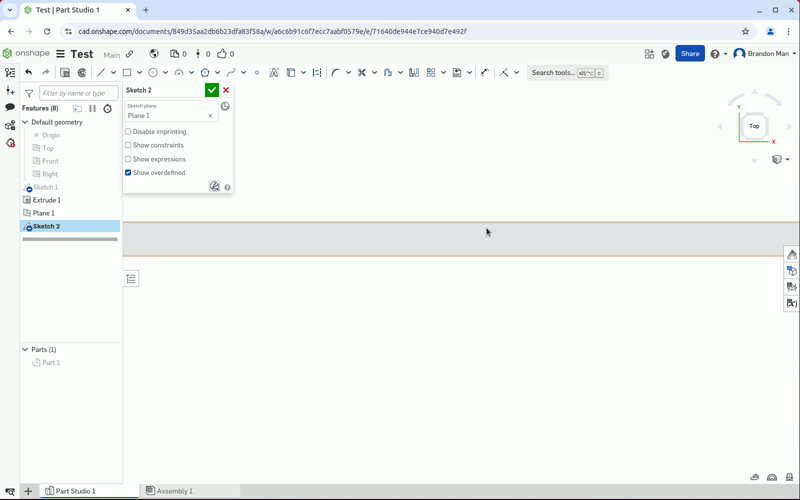
click(486, 227)
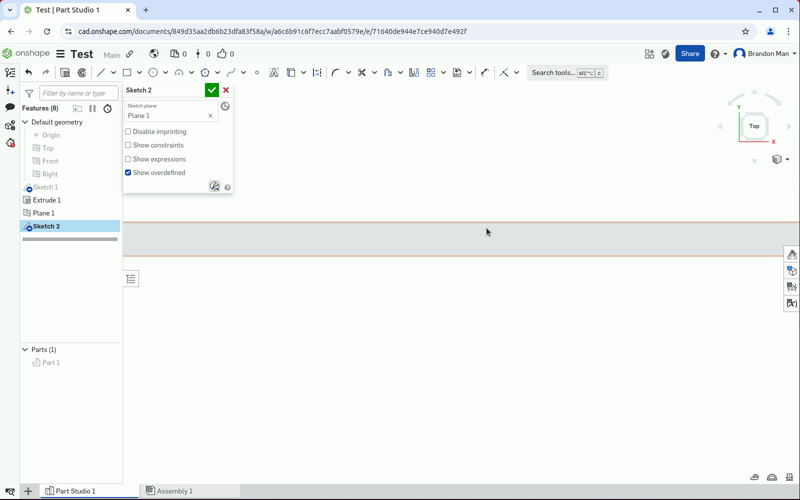
scroll(-6)
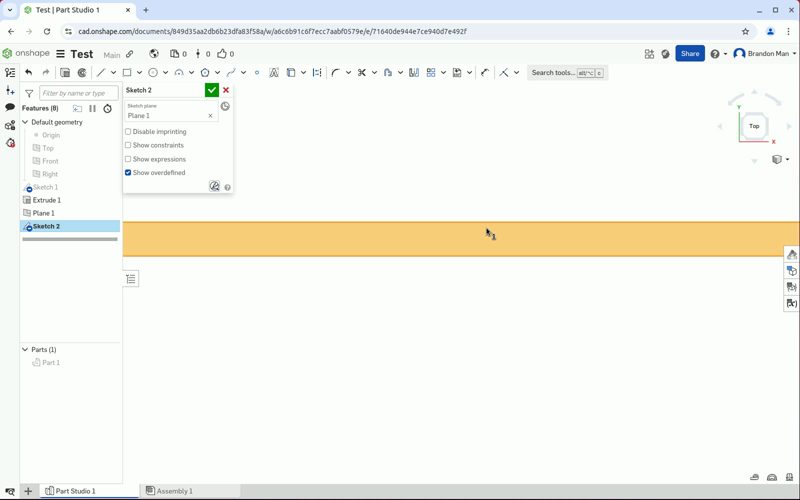
scroll(-6)
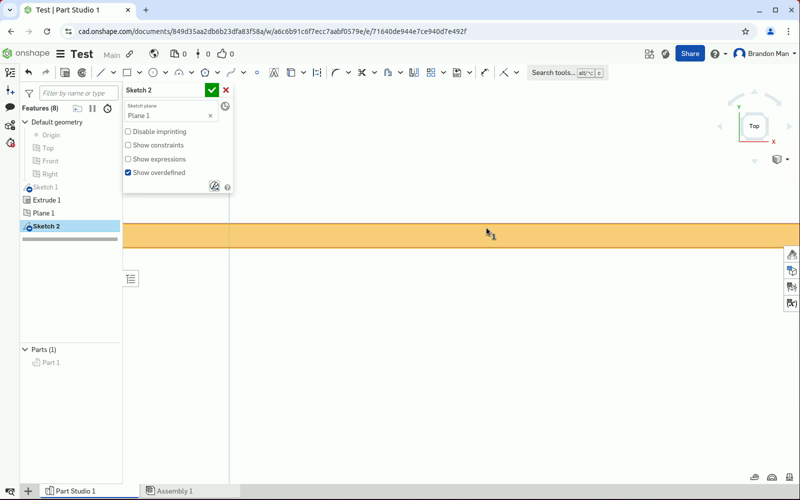
scroll(-6)
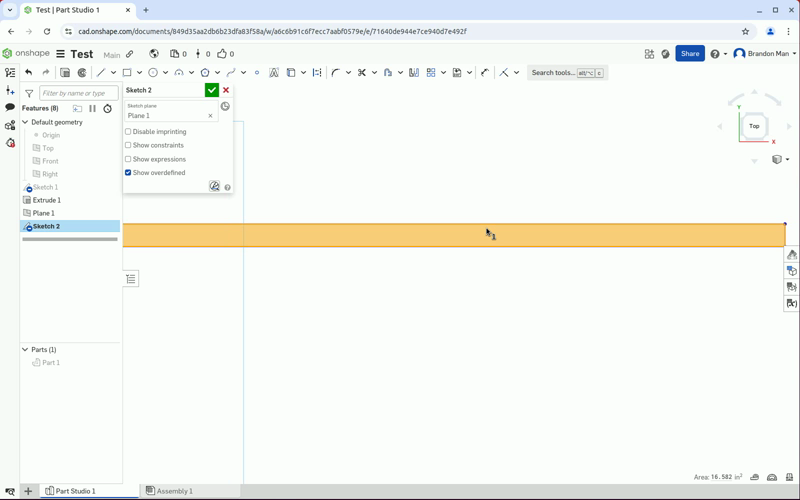
scroll(-6)
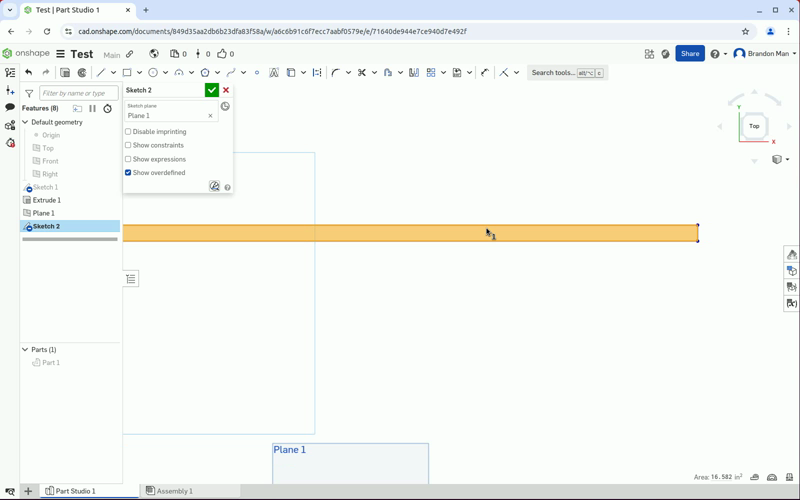
scroll(-6)
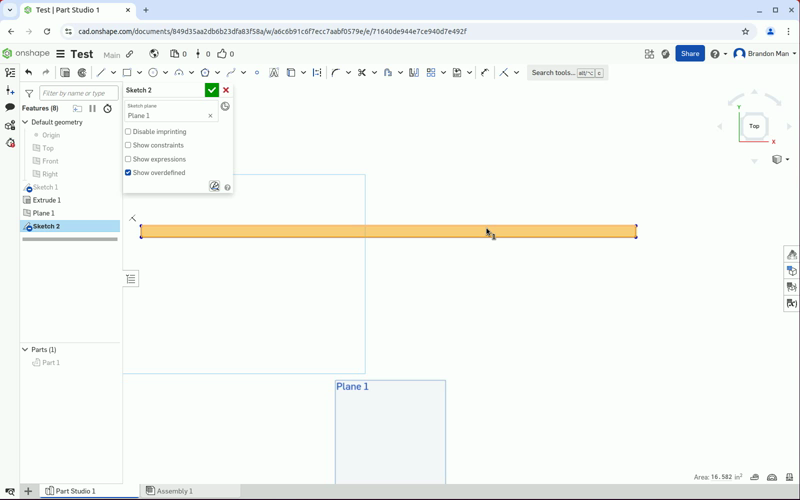
scroll(-6)
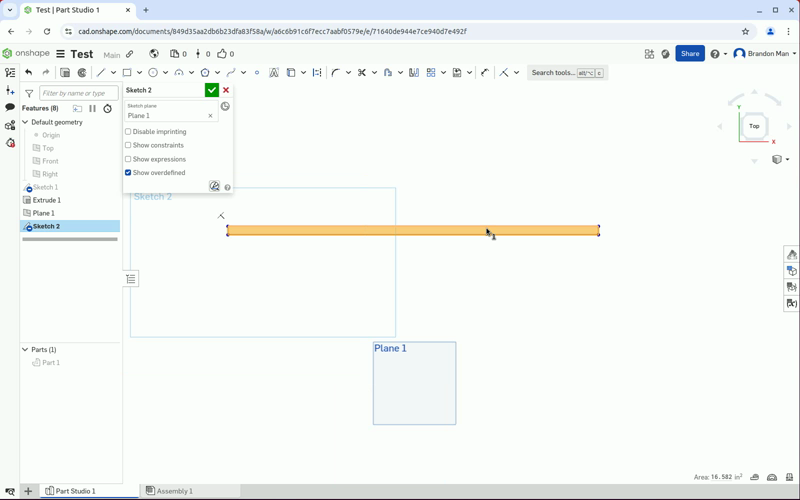
scroll(-6)
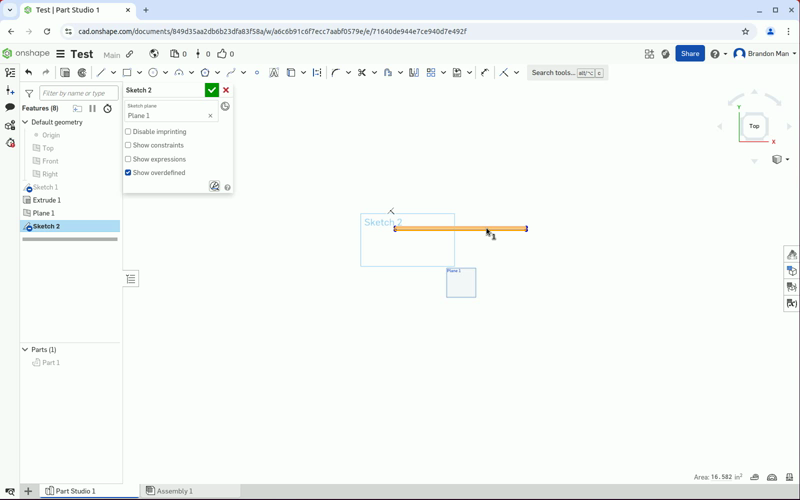
mouse_move(73, 352)
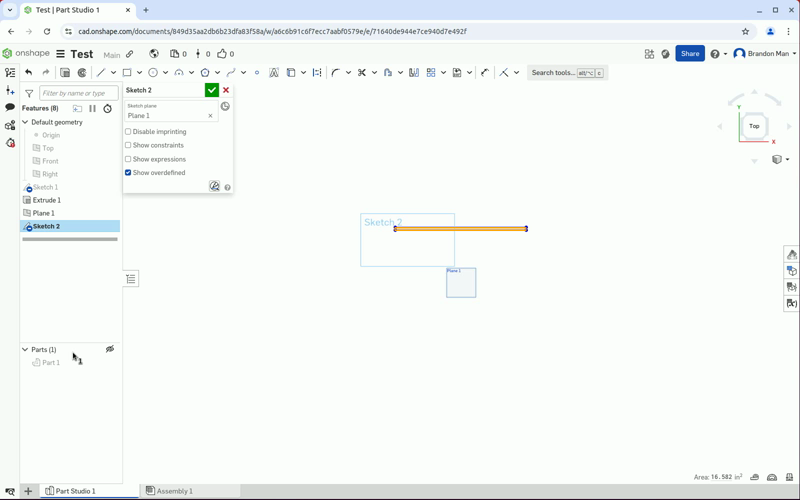
key(shift+y)
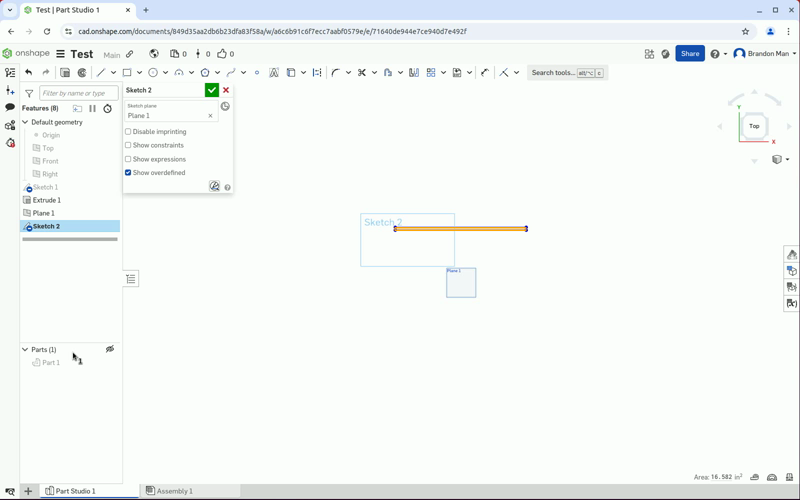
key(shift+e)
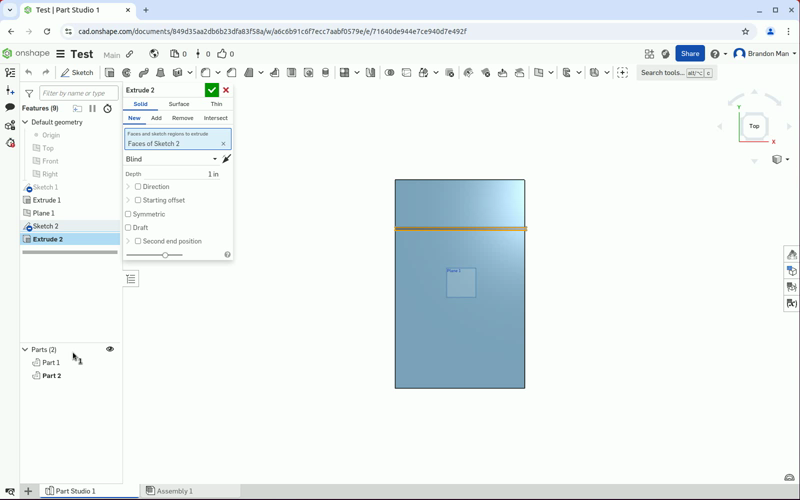
mouse_move(143, 106)
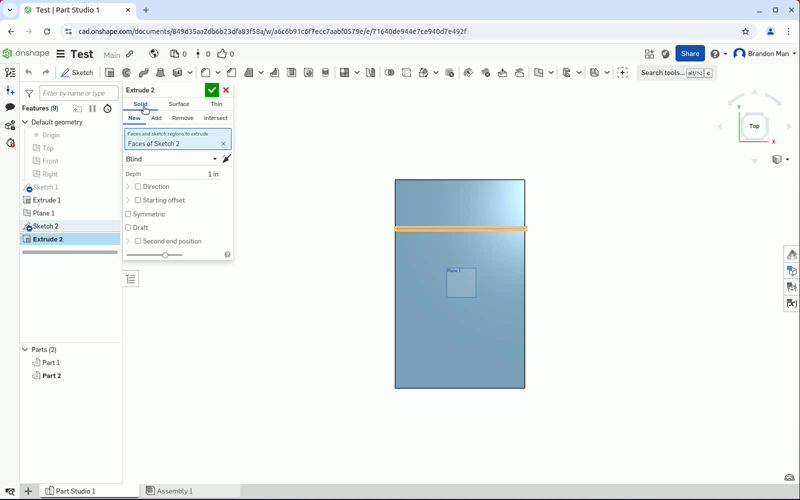
click(143, 106)
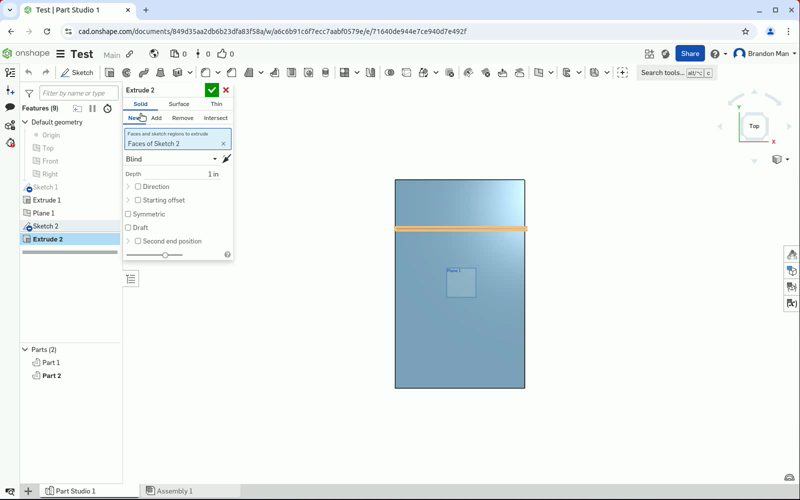
mouse_move(137, 120)
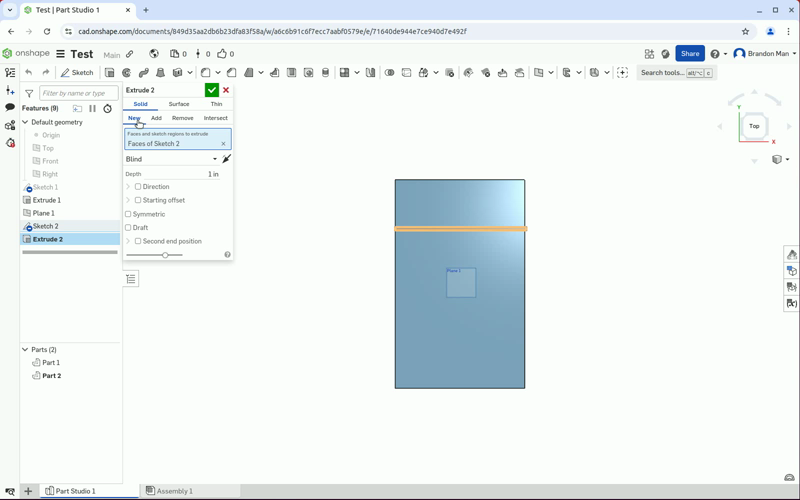
click(137, 120)
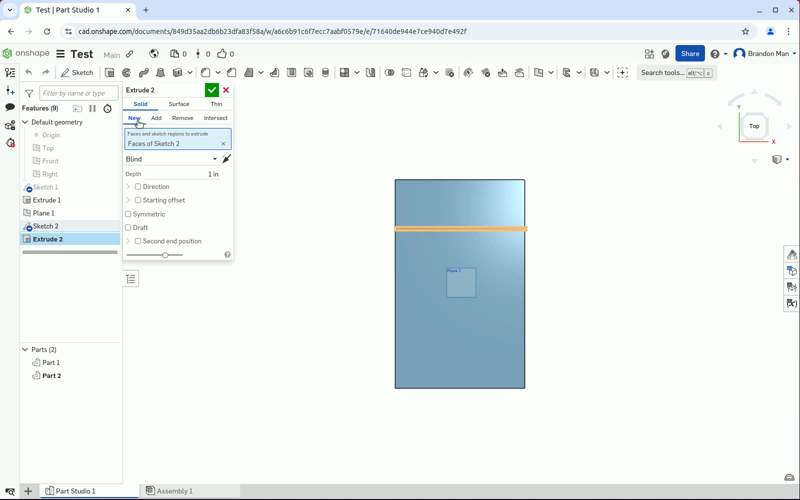
key(tab, 4)
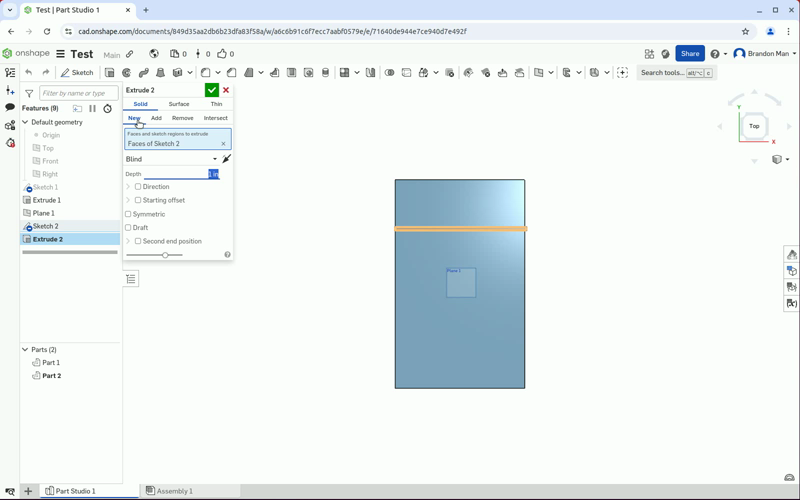
text(10.832)
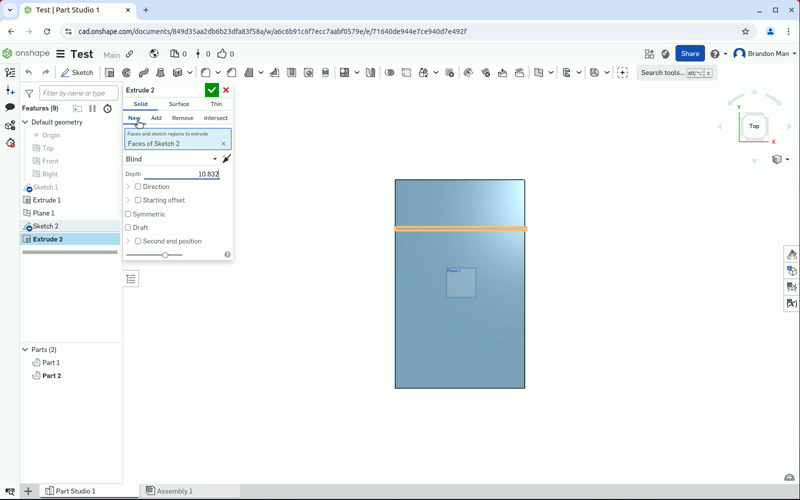
key(enter)
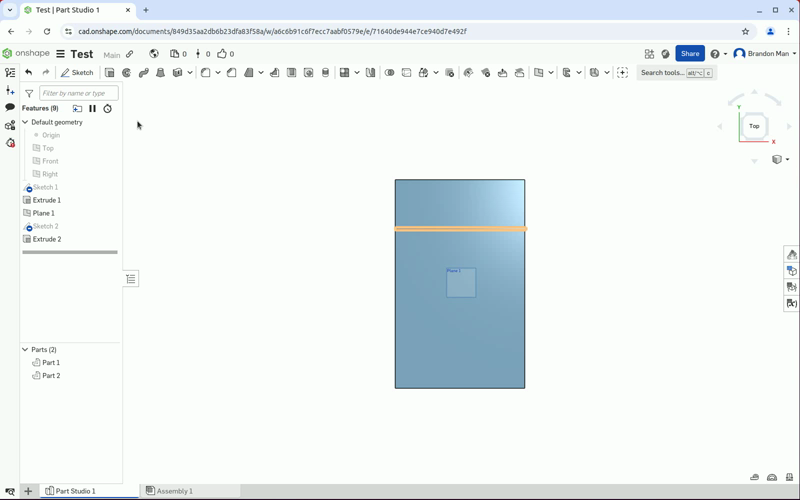
key(shift+h)
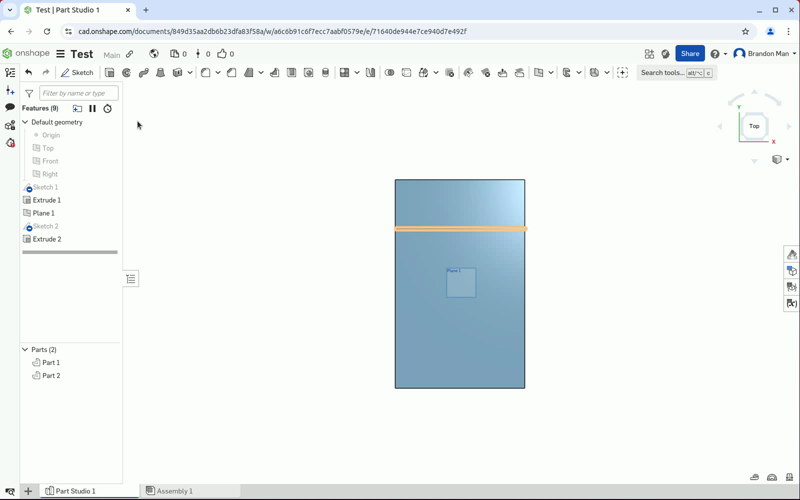
key(shift+h)
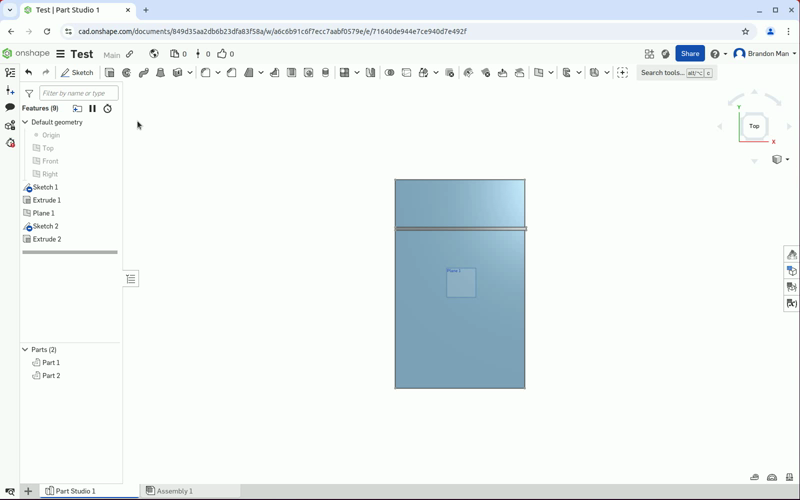
key(shift+7)
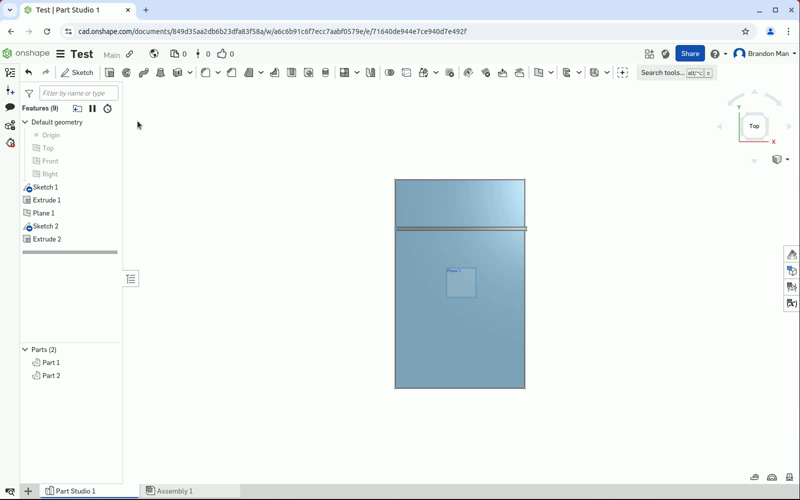
key(up, 3)
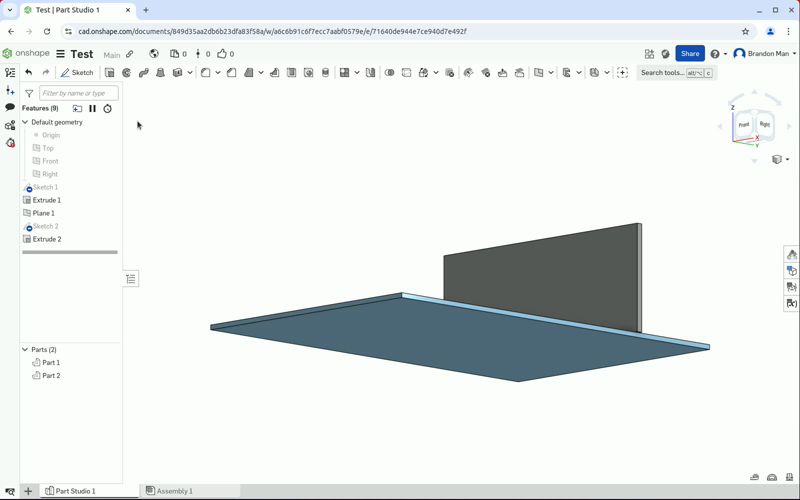
key(left, 3)
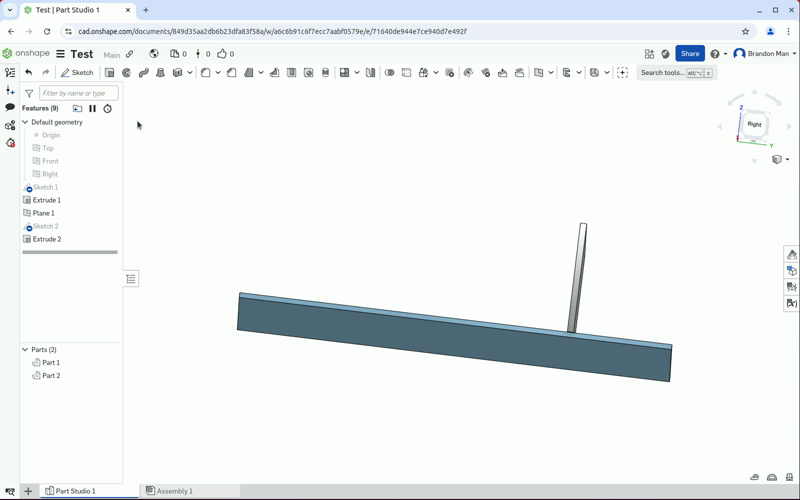
key(right, 3)
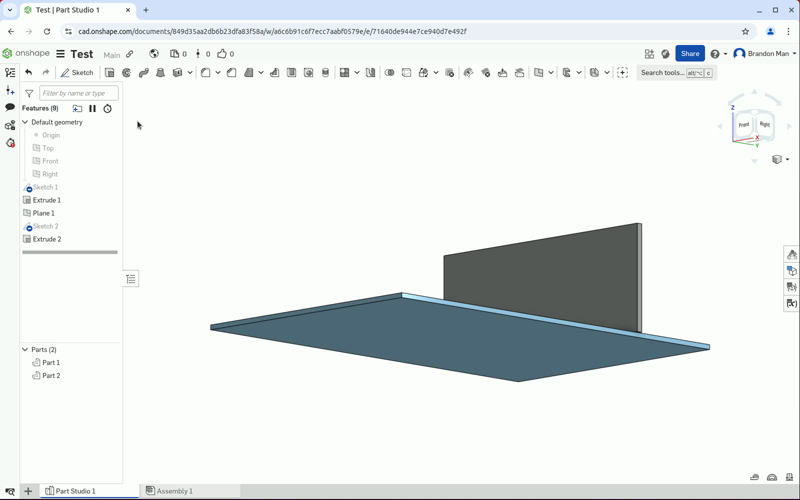
key(down, 3)
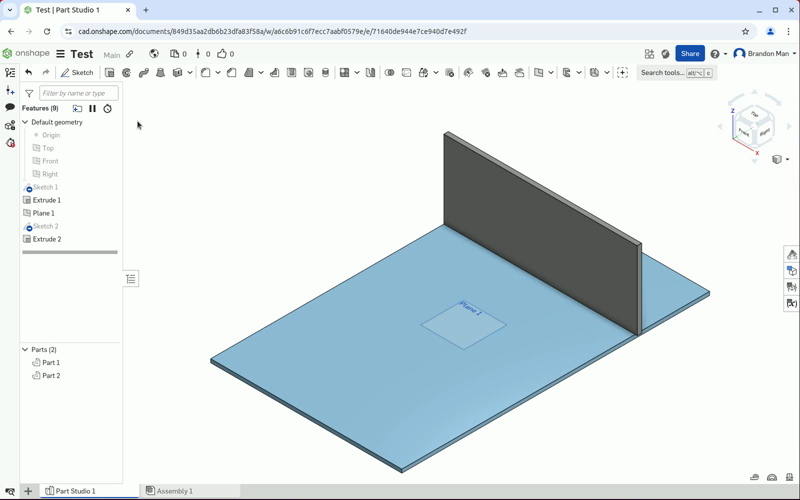
mouse_move(73, 189)
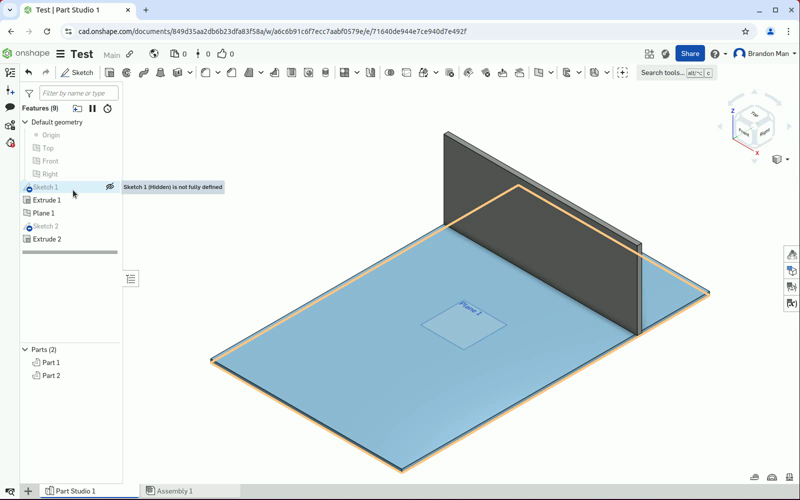
click(73, 189)